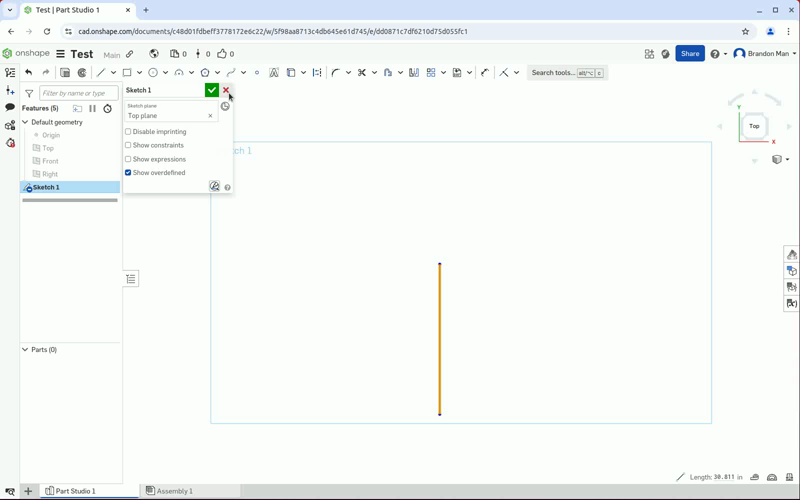
key(shift+h)
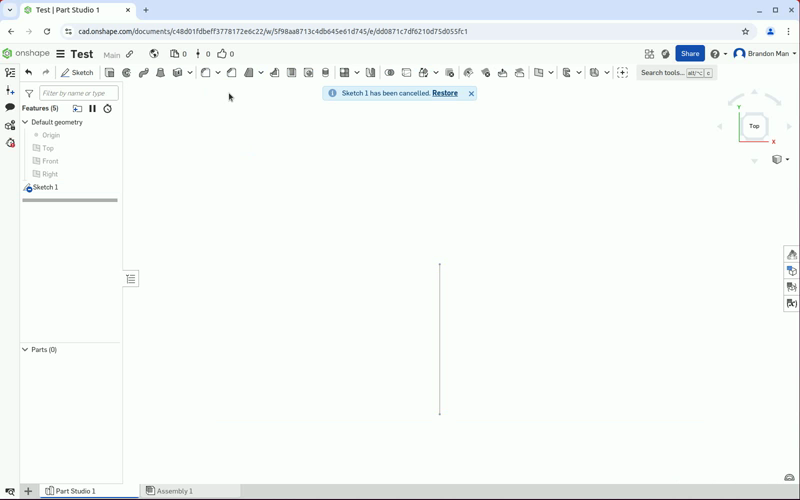
key(shift+s)
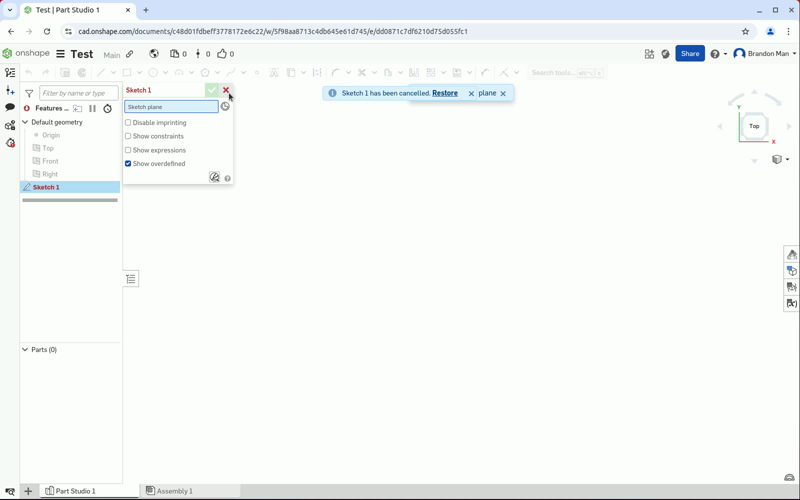
mouse_move(73, 150)
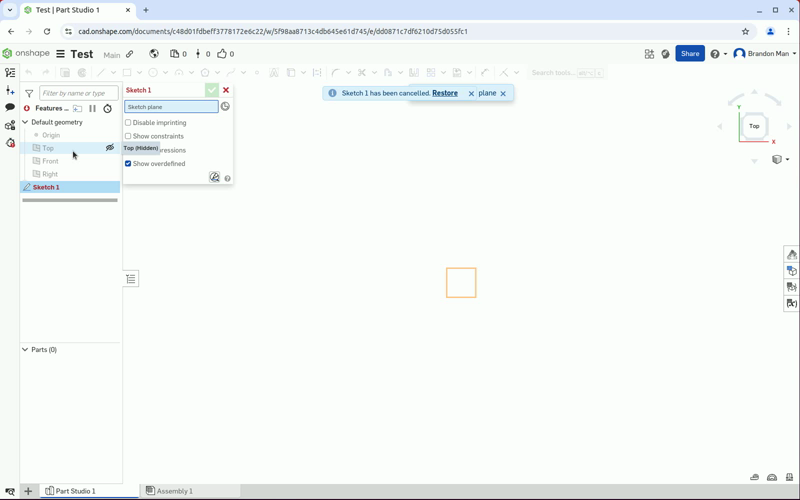
click(73, 150)
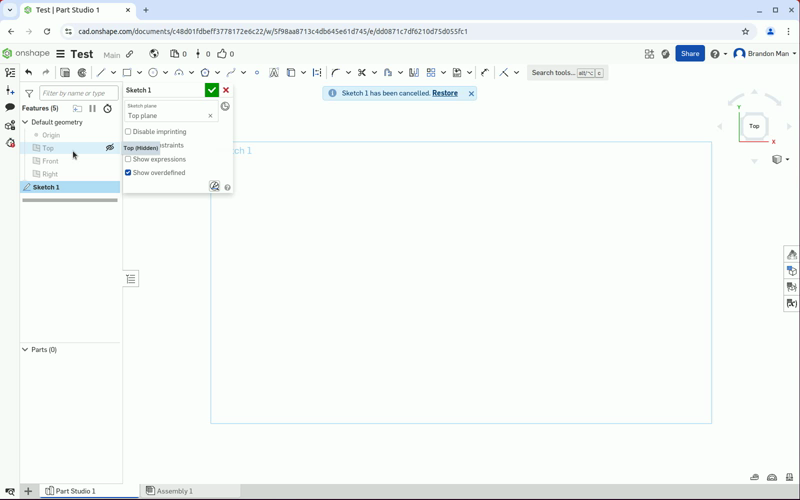
mouse_move(73, 352)
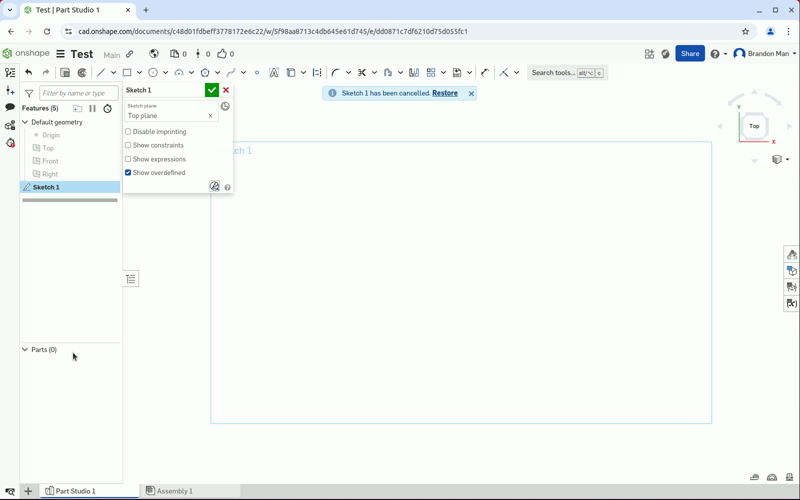
key(y)
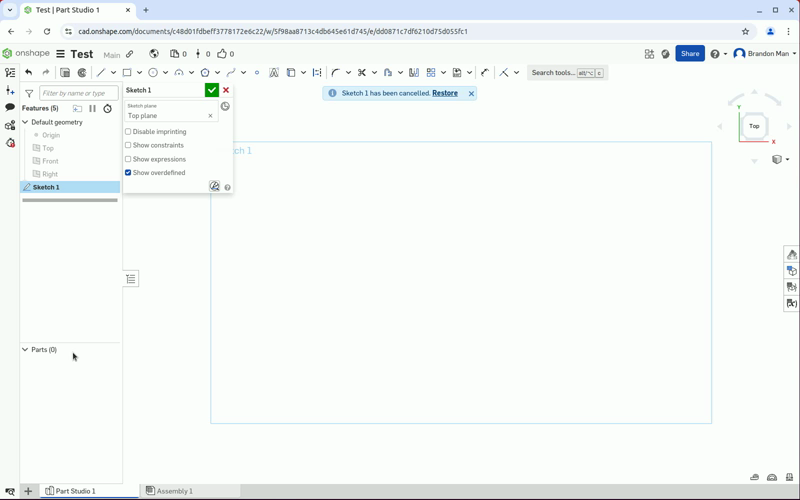
key(l)
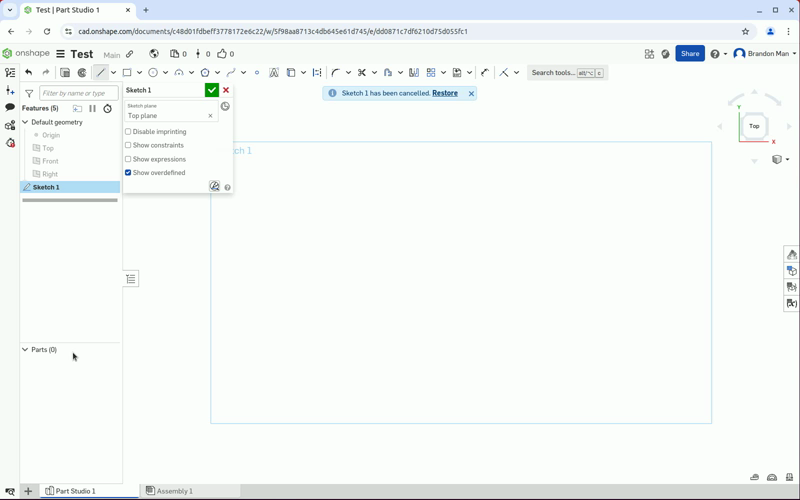
key_down(shift)
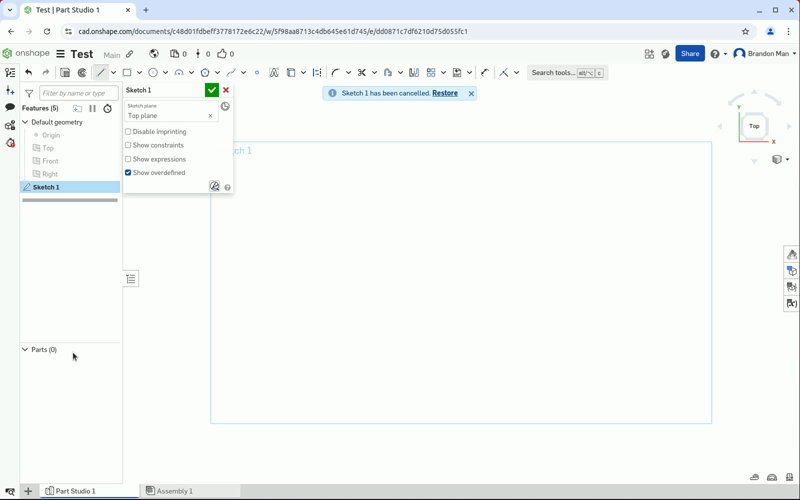
mouse_move(413, 319)
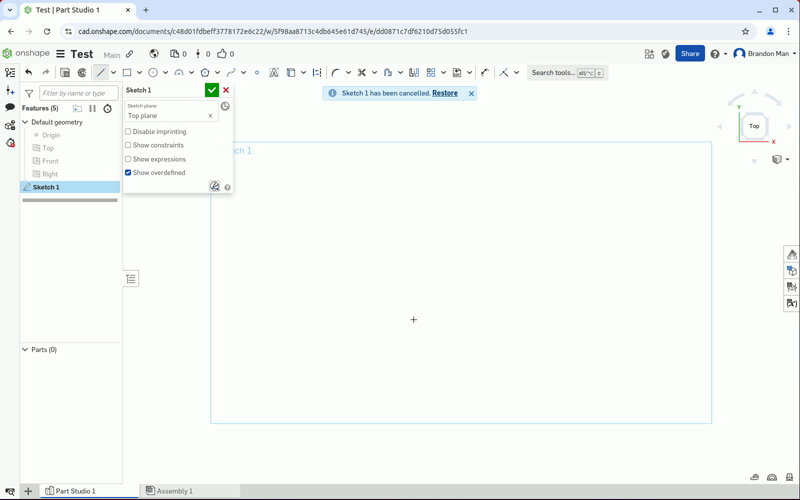
click(413, 319)
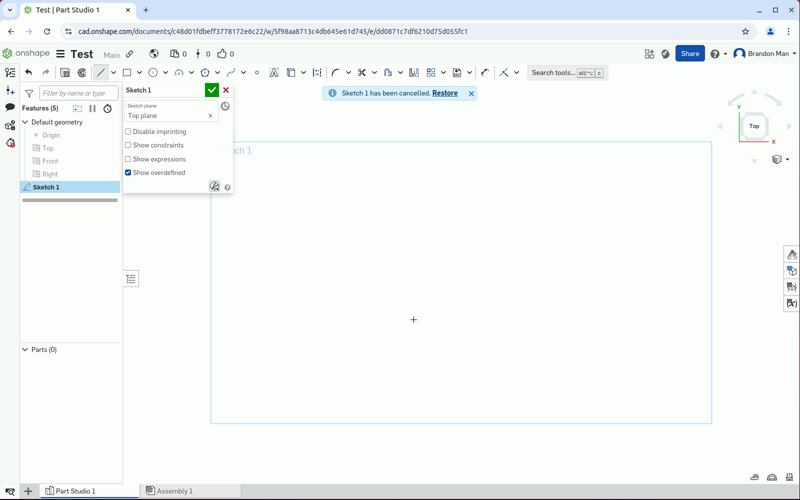
key_up(shift)
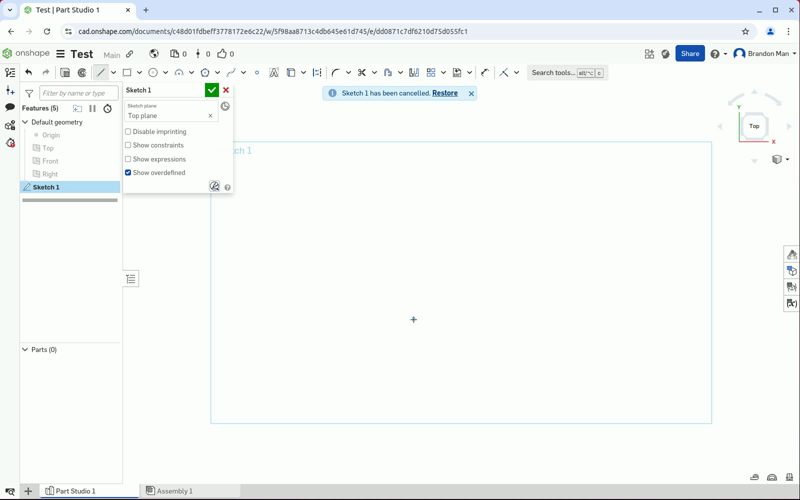
key_down(shift)
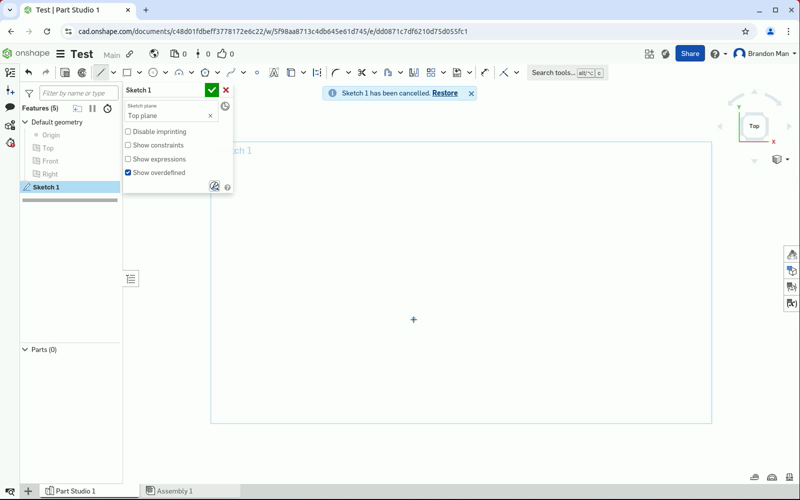
mouse_move(444, 319)
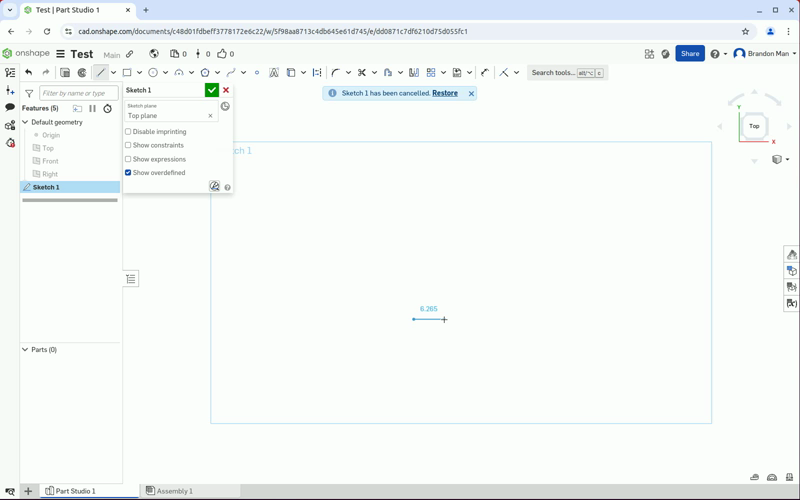
mouse_move(425, 319)
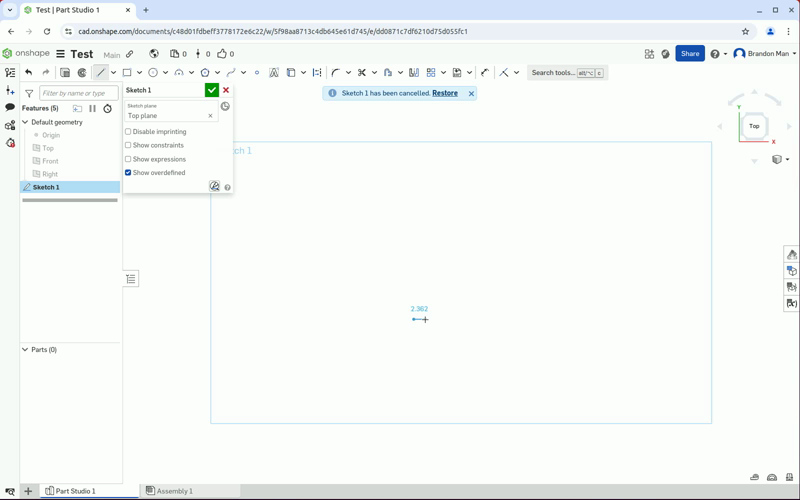
click(425, 319)
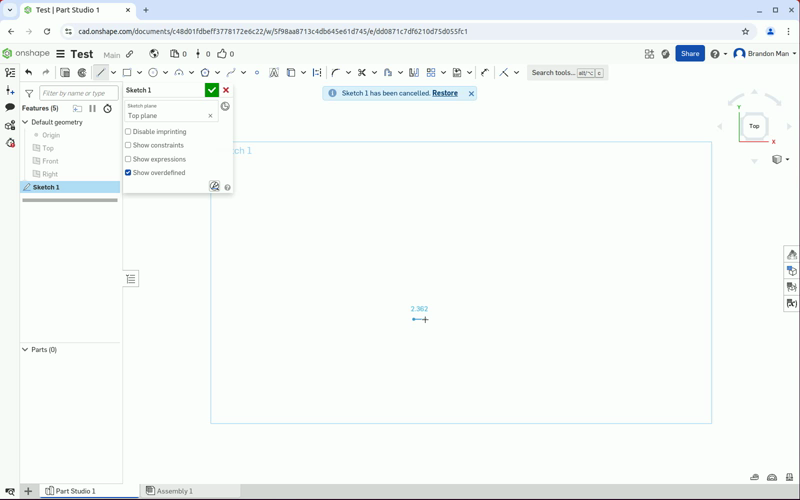
key_up(shift)
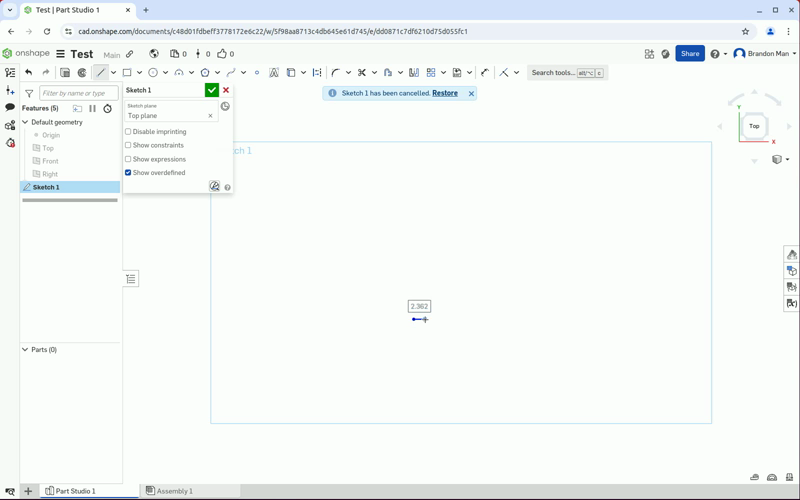
key_down(shift)
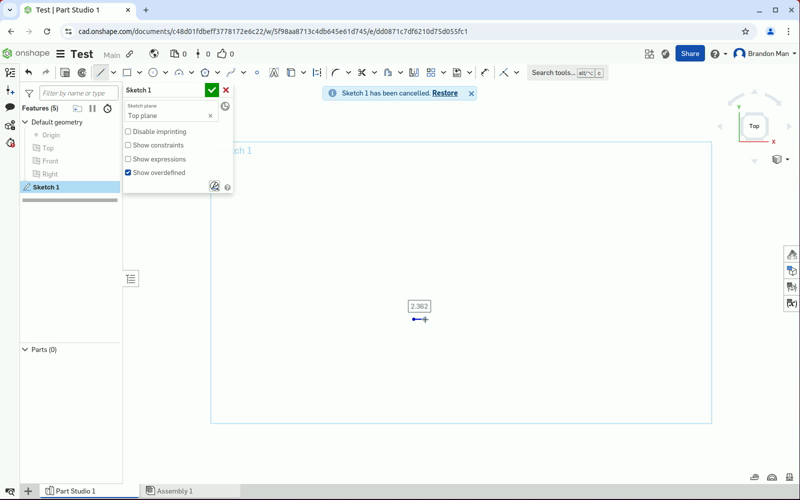
mouse_move(425, 247)
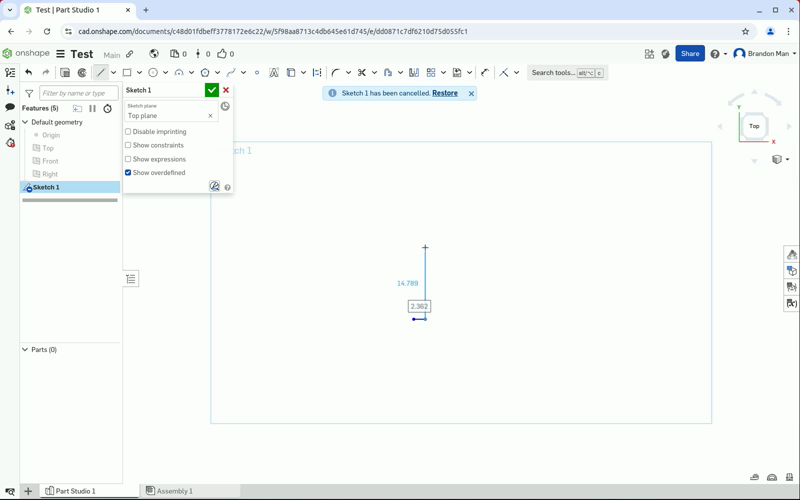
click(425, 247)
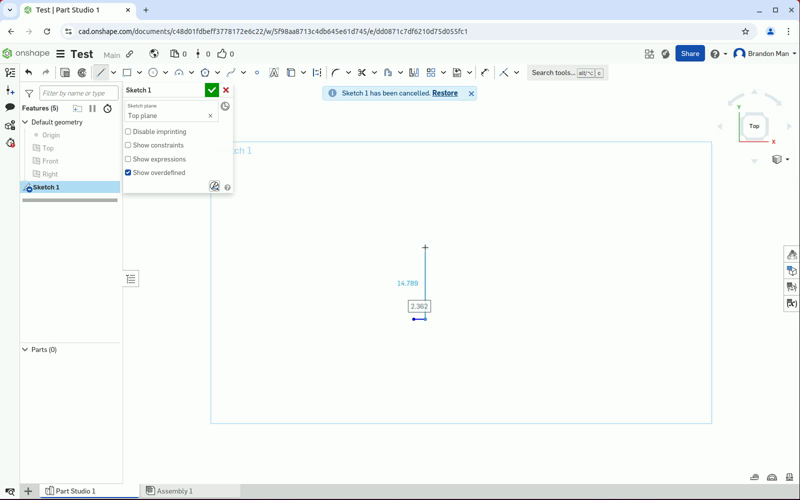
key_up(shift)
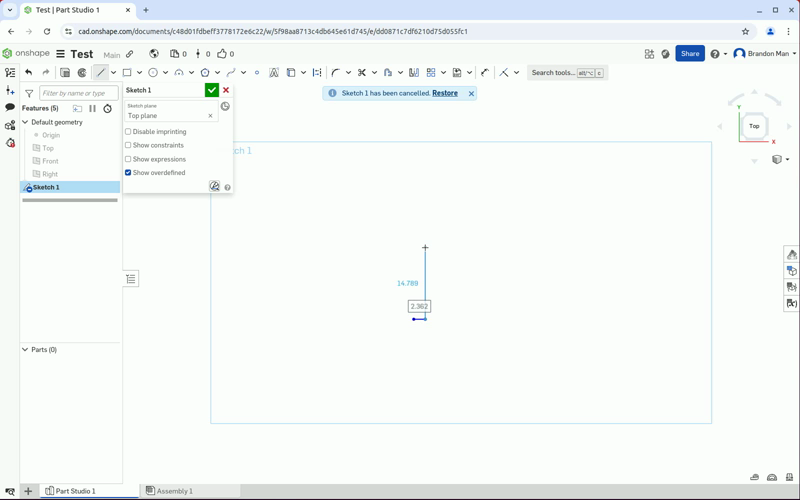
key_down(shift)
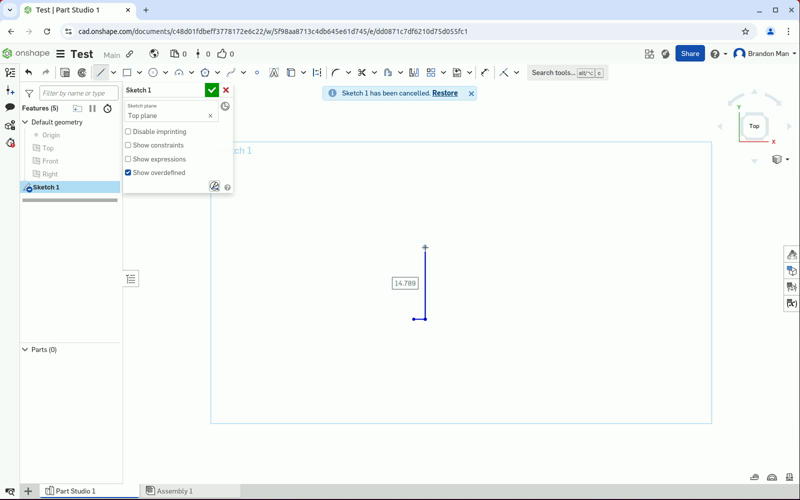
mouse_move(455, 247)
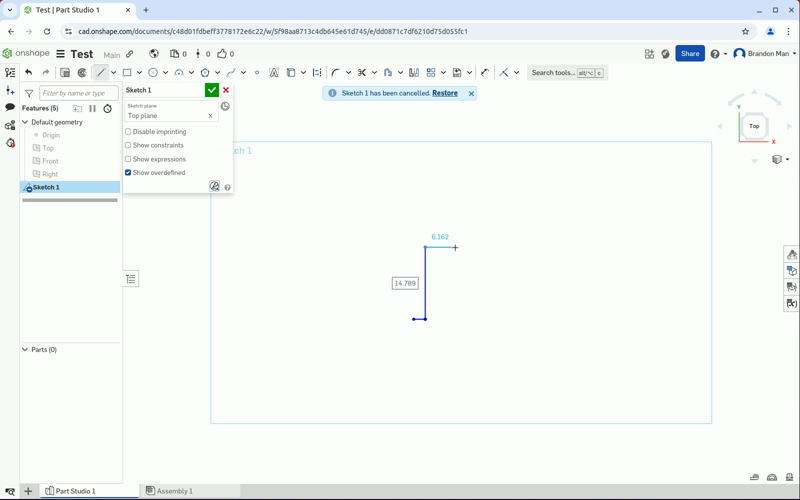
mouse_move(413, 247)
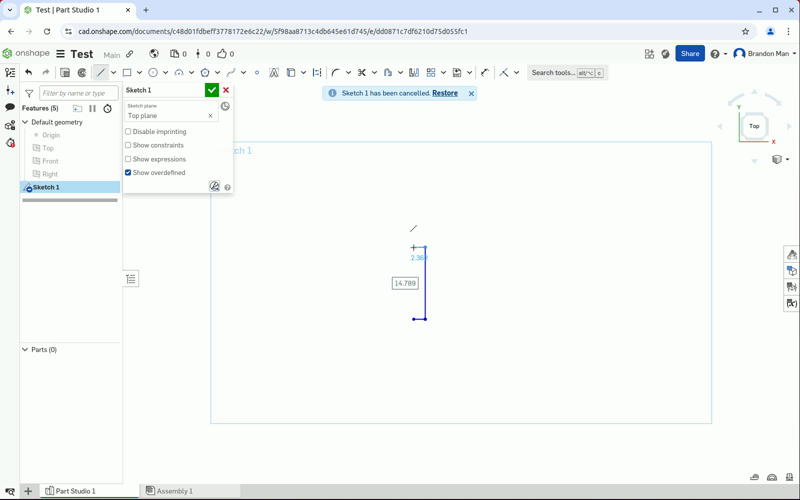
click(413, 247)
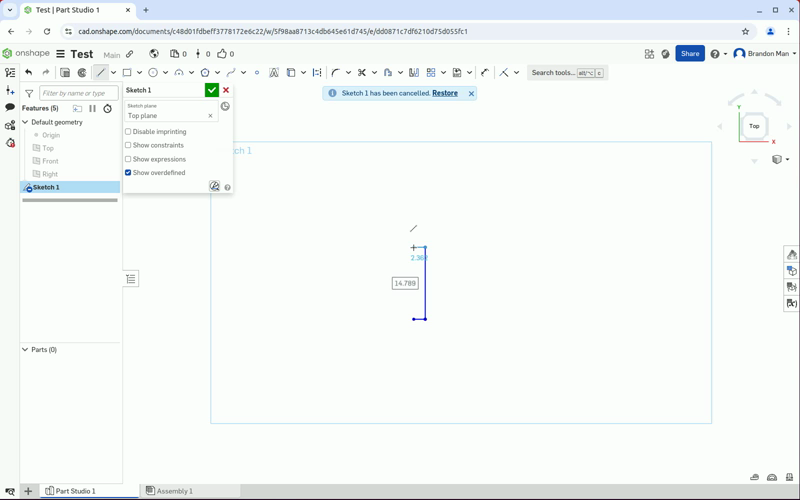
key_up(shift)
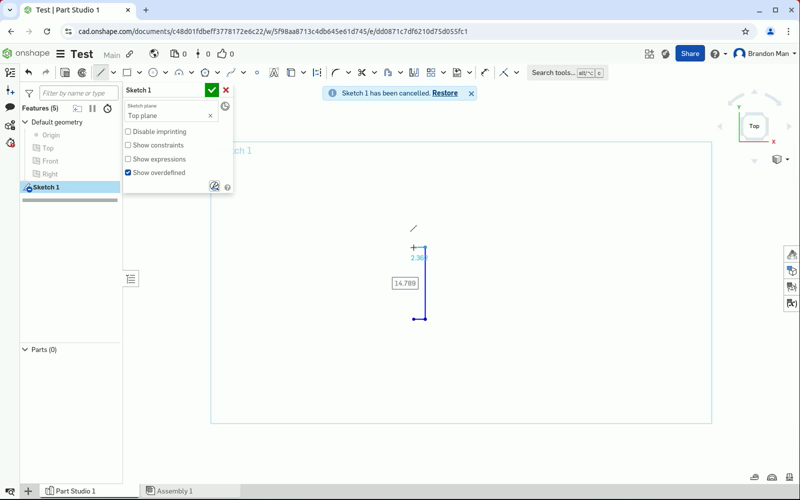
key_down(shift)
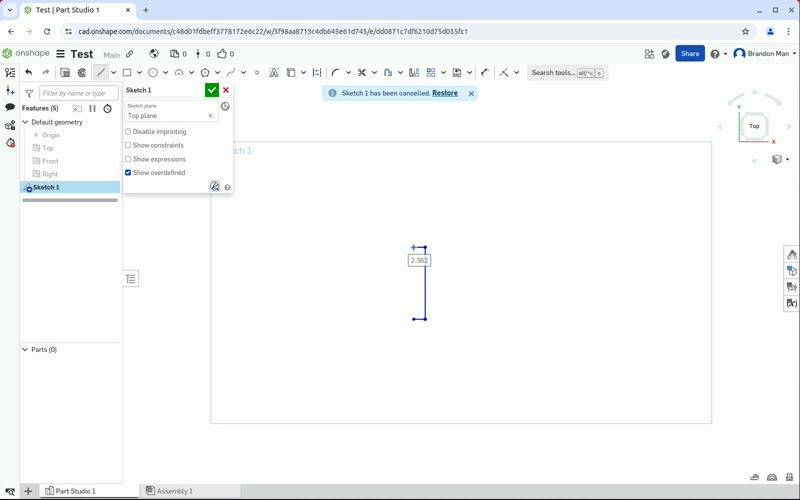
mouse_move(413, 319)
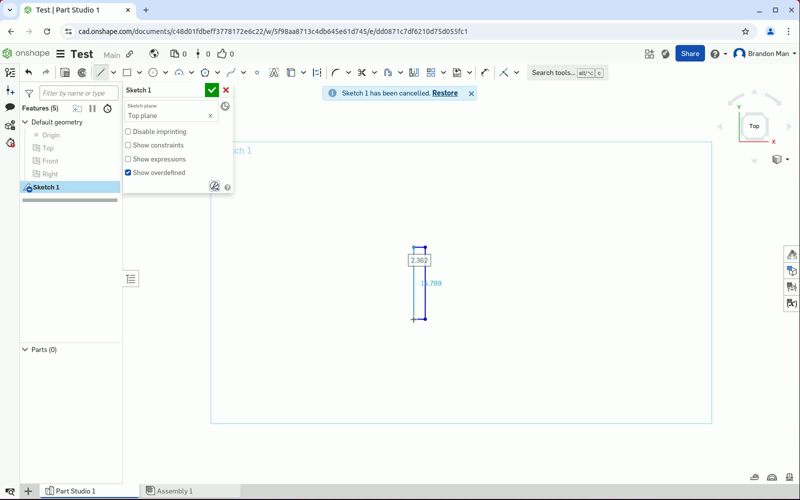
key_up(shift)
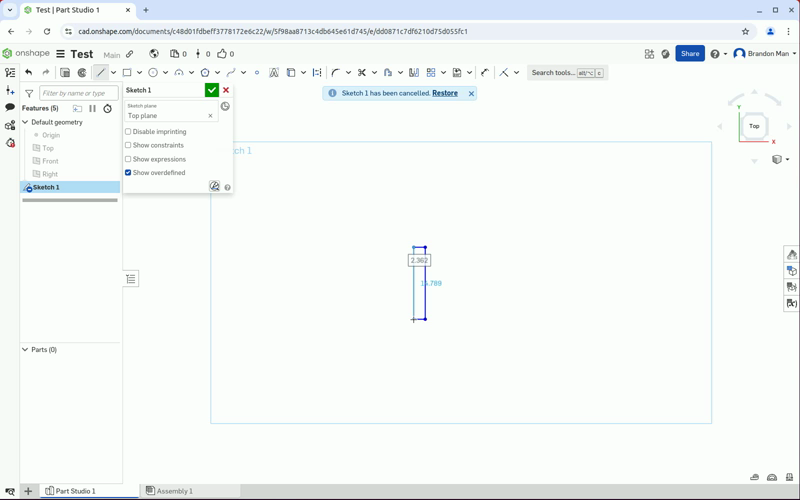
click(413, 319)
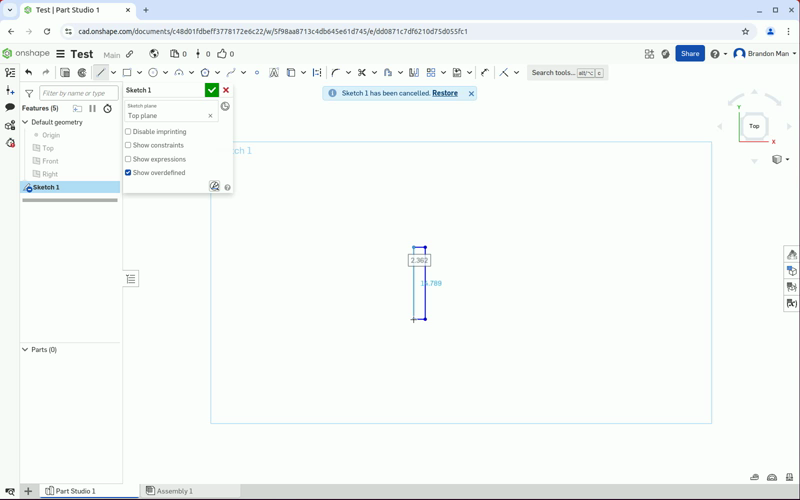
key(esc)
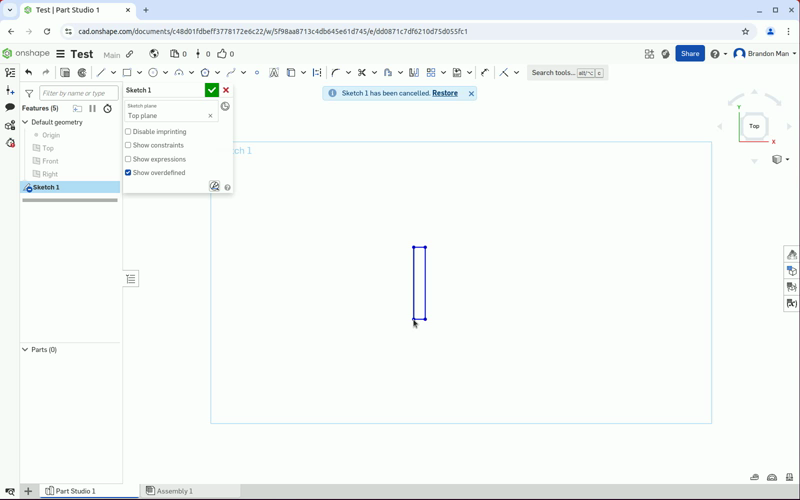
mouse_move(421, 269)
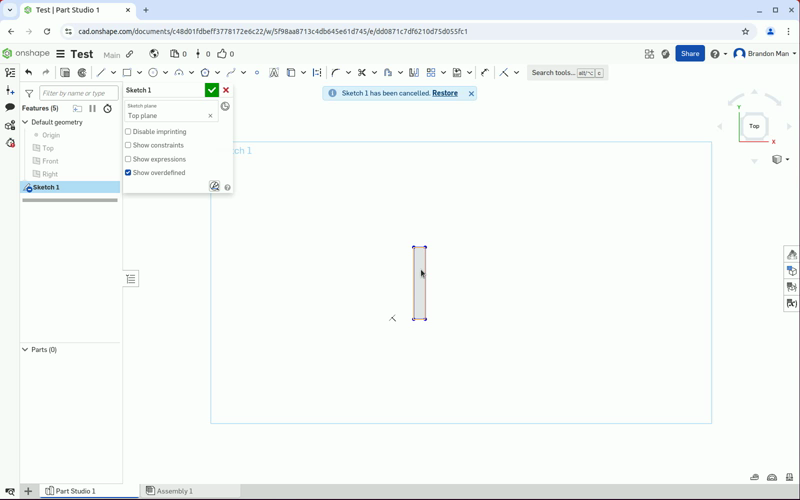
scroll(6)
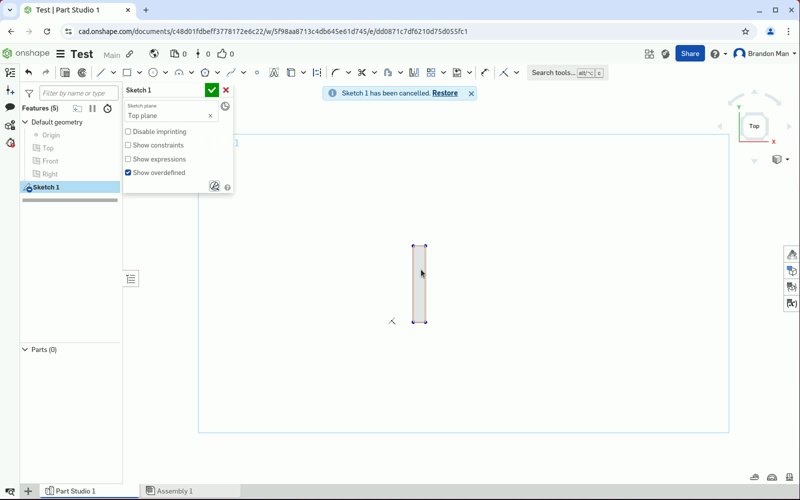
scroll(6)
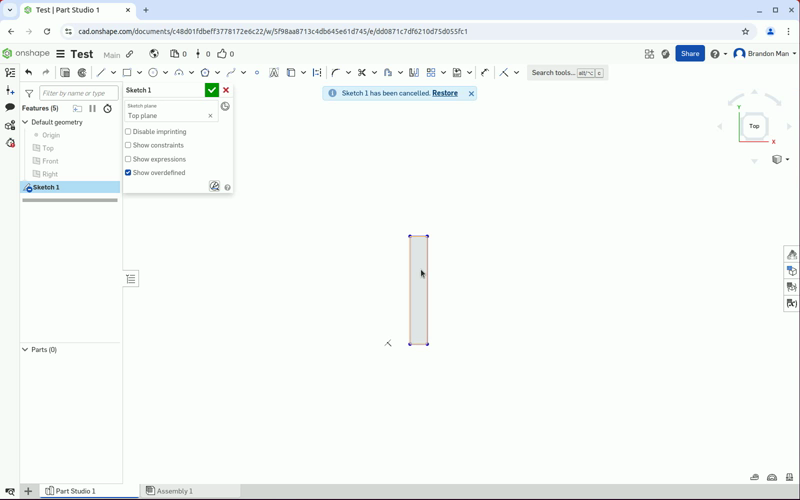
scroll(6)
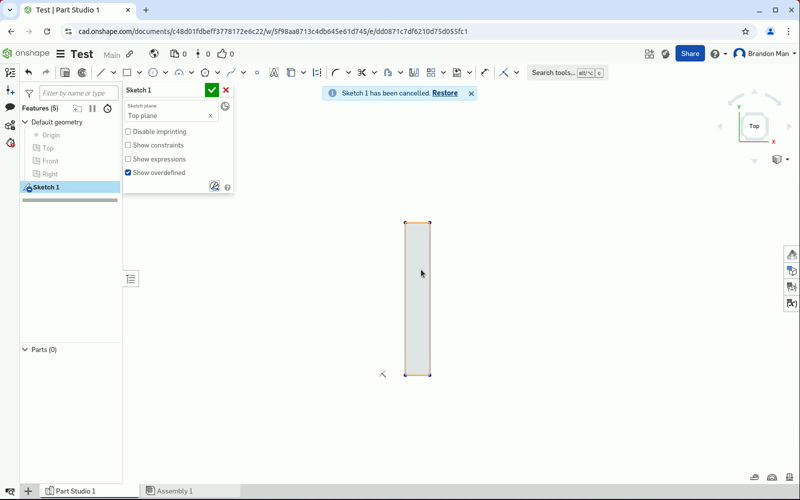
scroll(6)
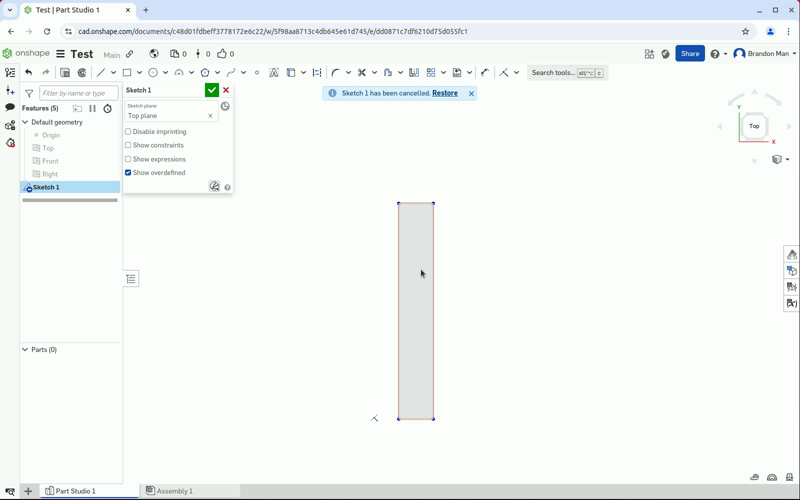
scroll(6)
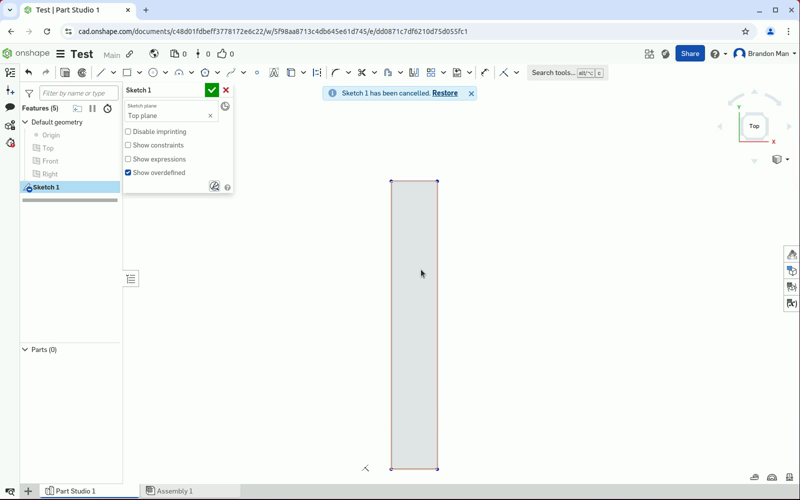
scroll(6)
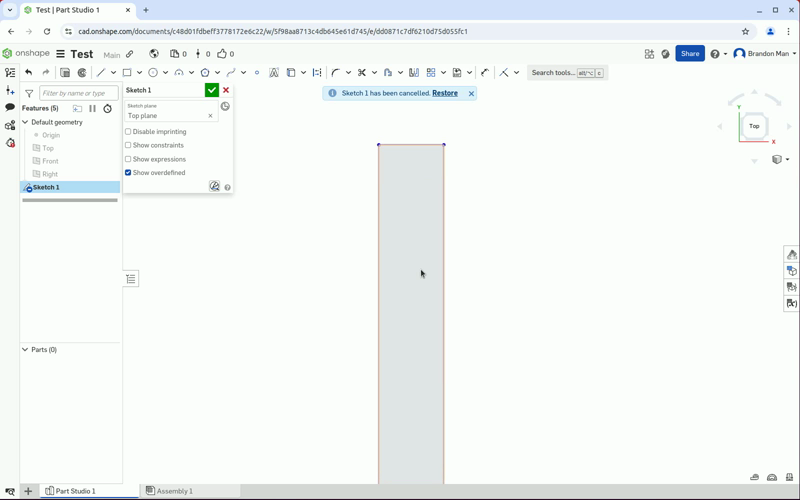
scroll(6)
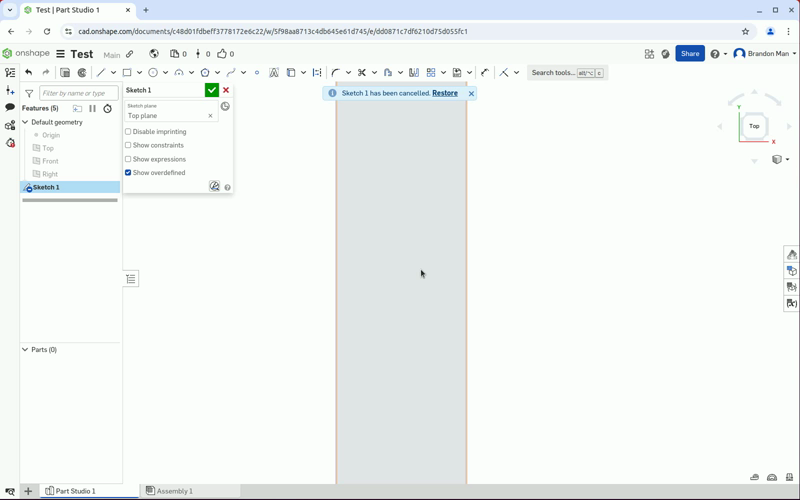
click(421, 269)
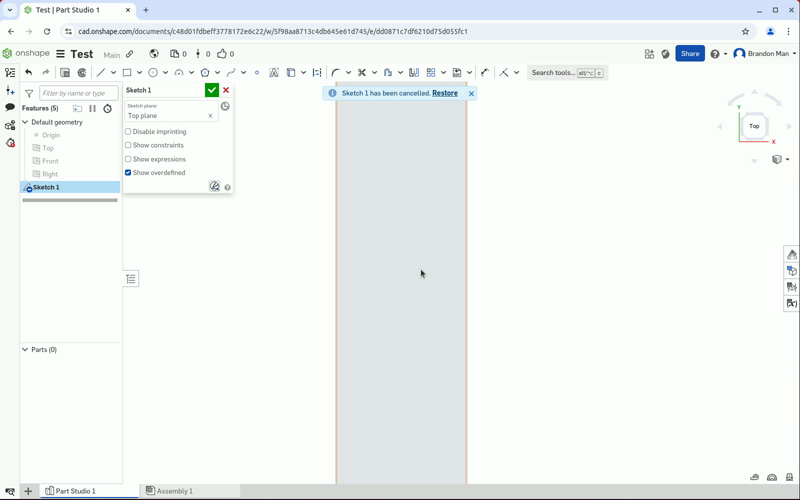
scroll(-6)
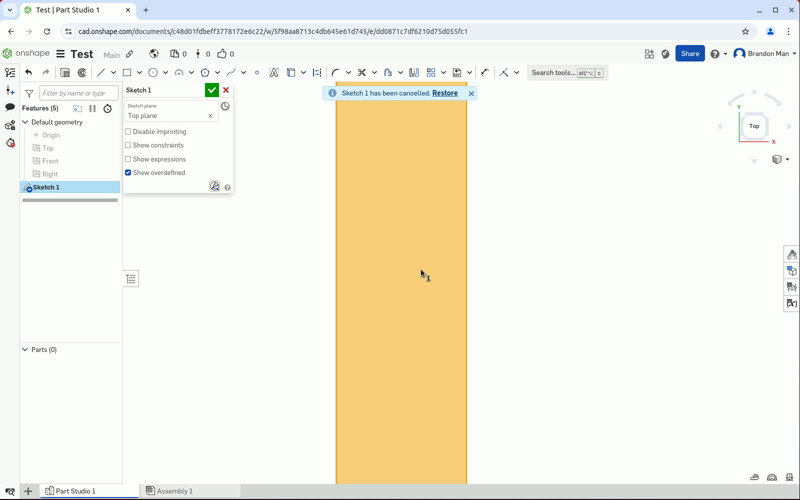
scroll(-6)
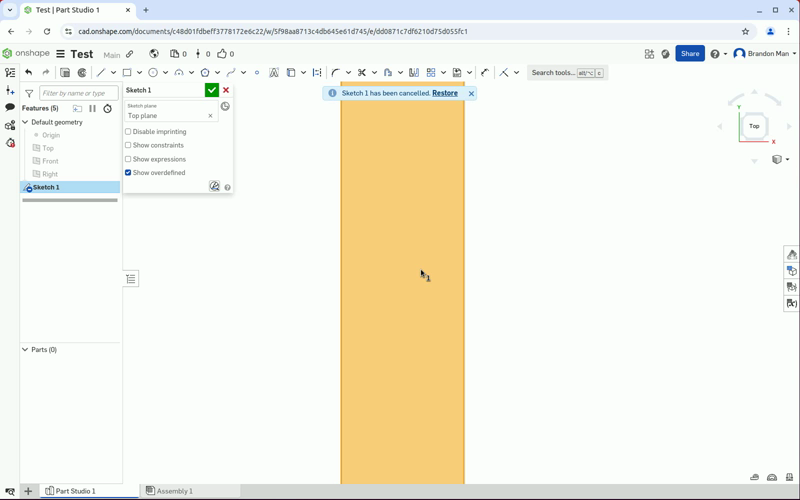
scroll(-6)
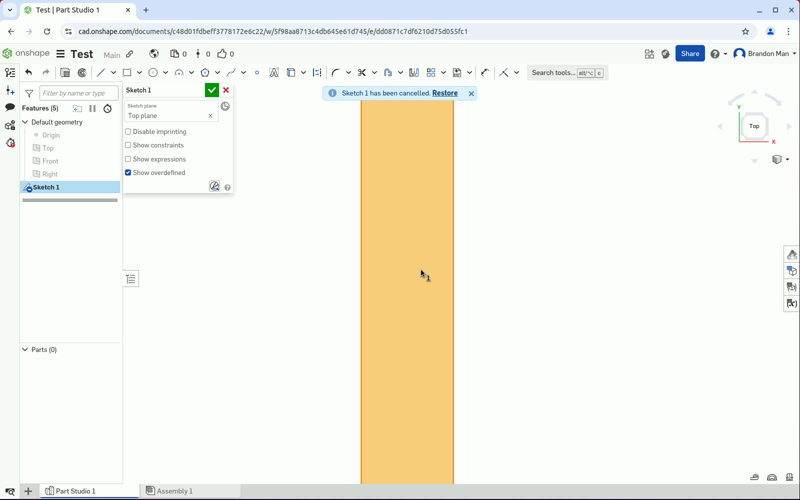
scroll(-6)
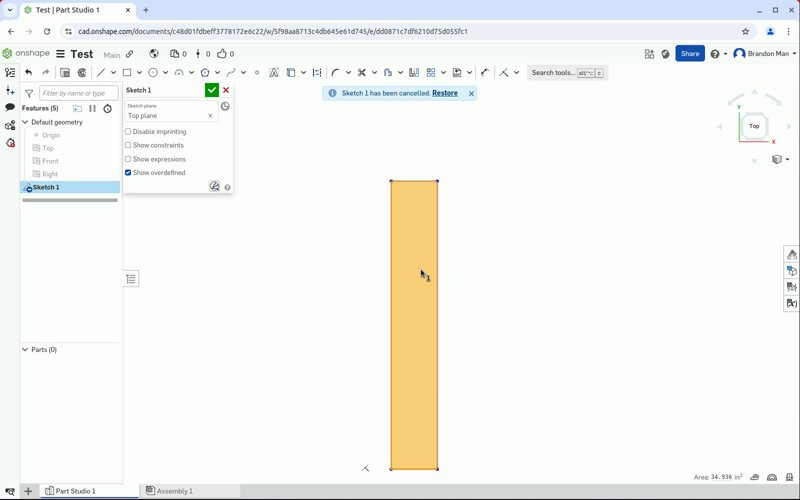
scroll(-6)
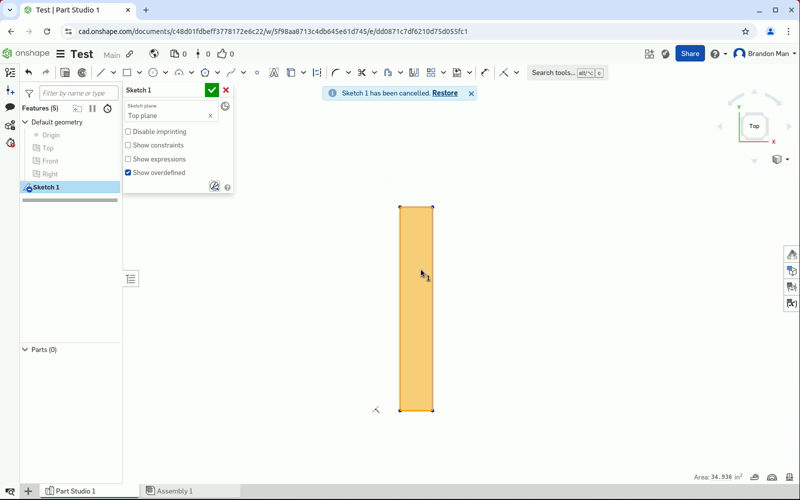
scroll(-6)
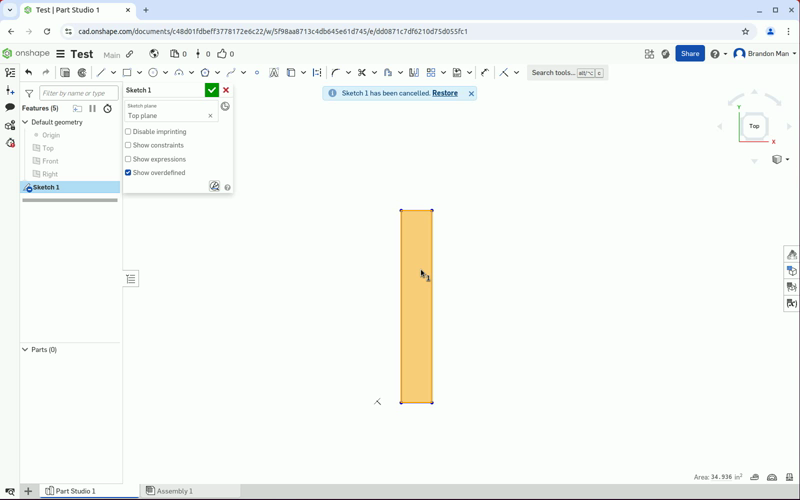
scroll(-6)
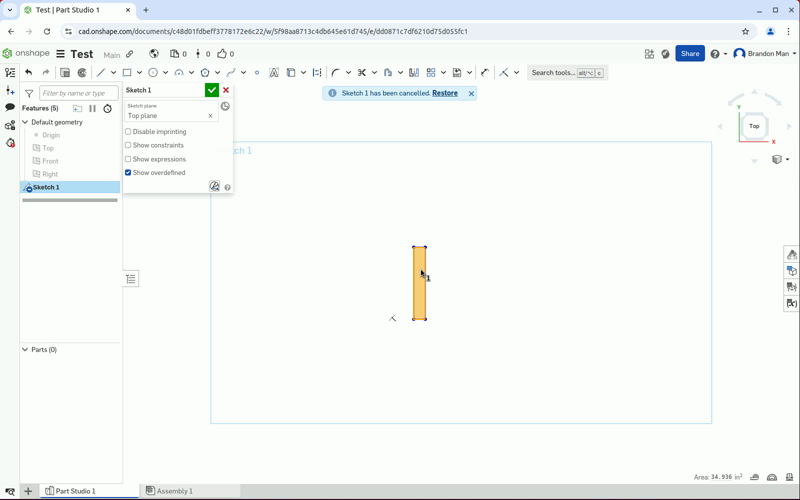
mouse_move(73, 352)
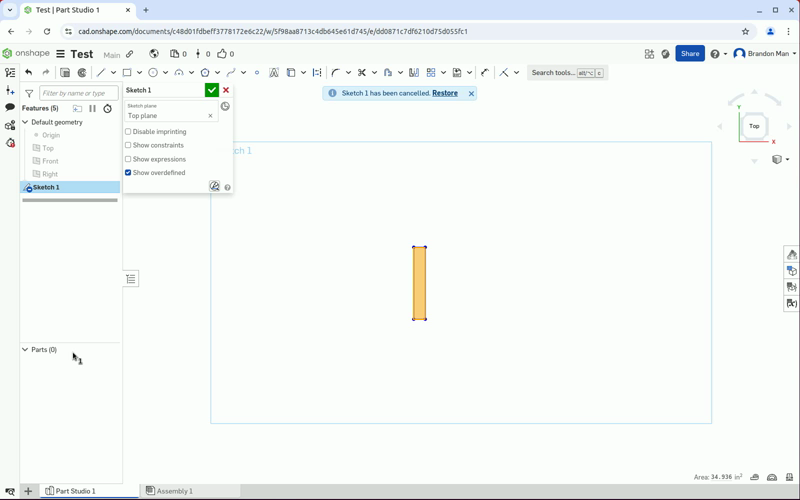
key(shift+y)
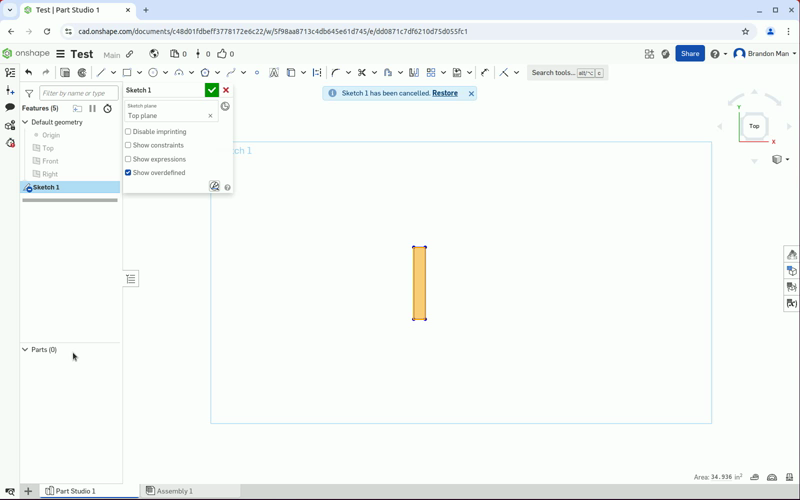
key(shift+e)
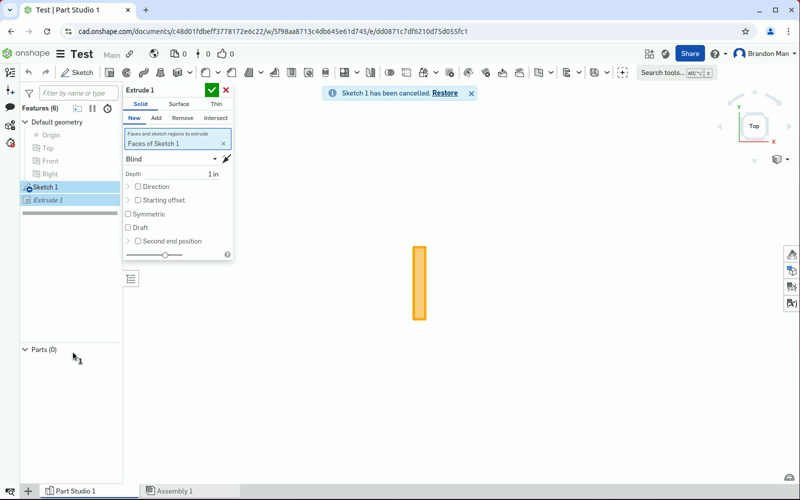
mouse_move(143, 106)
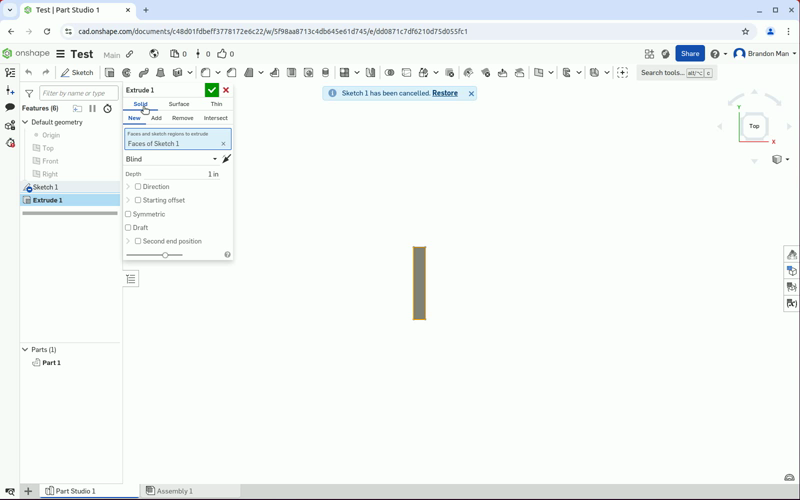
click(143, 106)
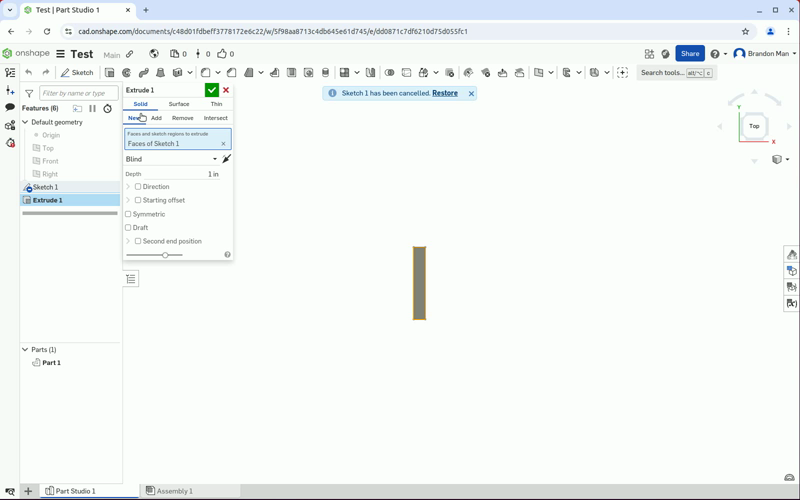
mouse_move(137, 120)
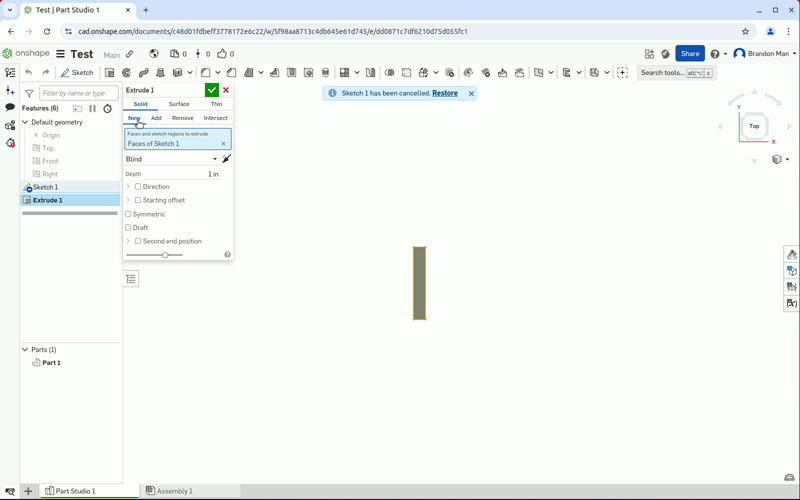
click(137, 120)
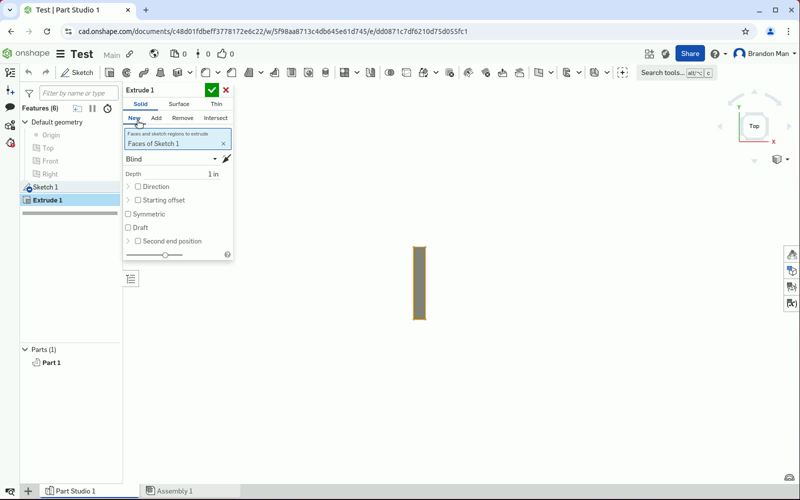
key(tab, 4)
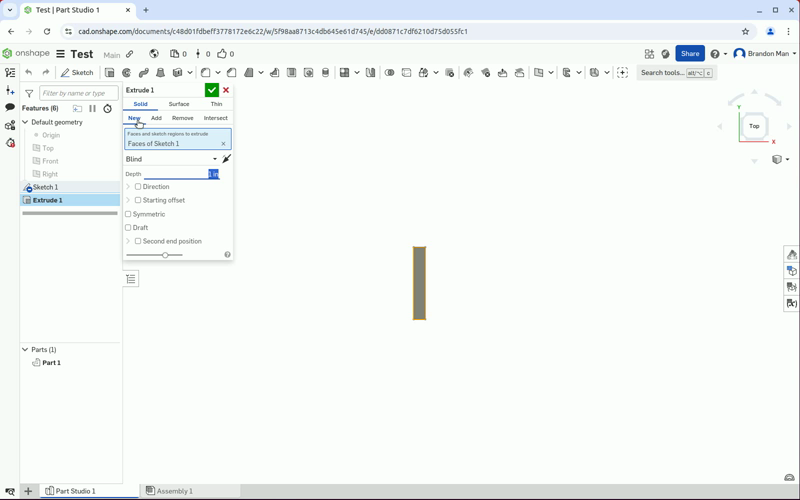
text(9.388)
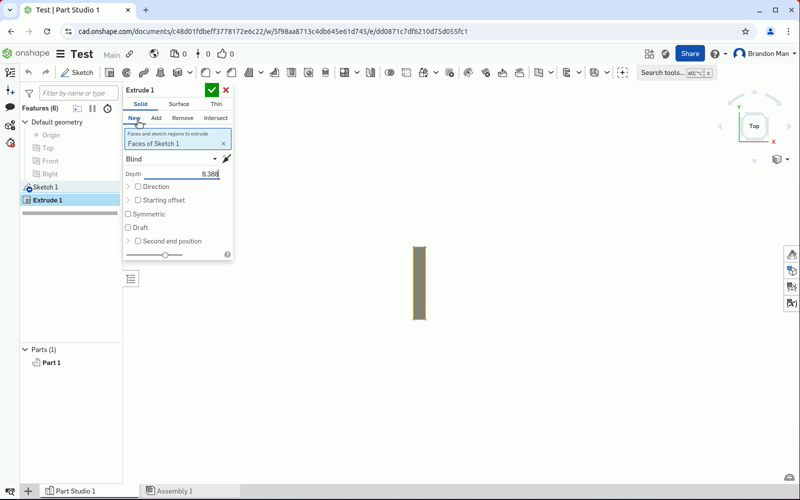
key(enter)
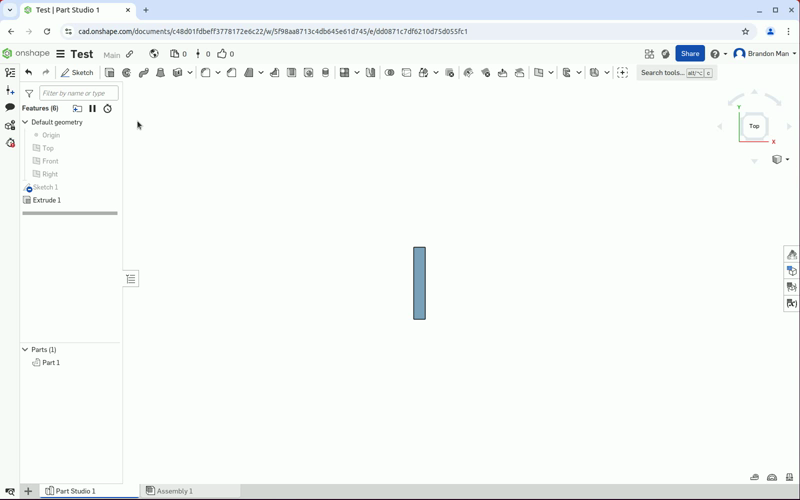
key(shift+h)
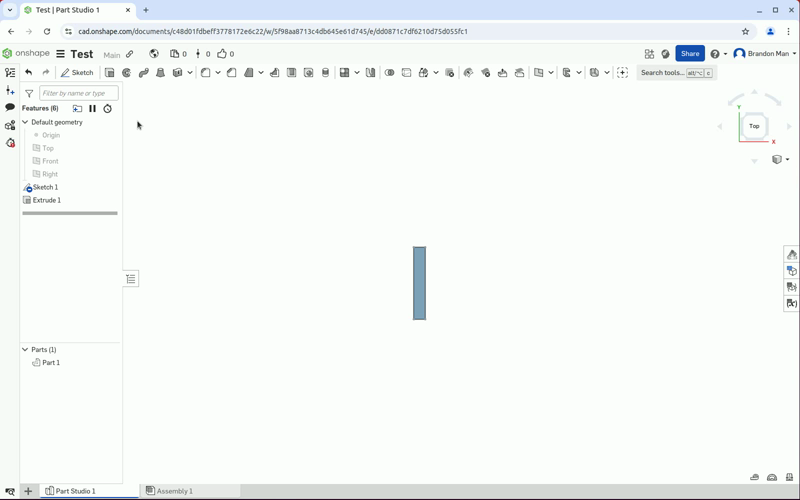
key(shift+h)
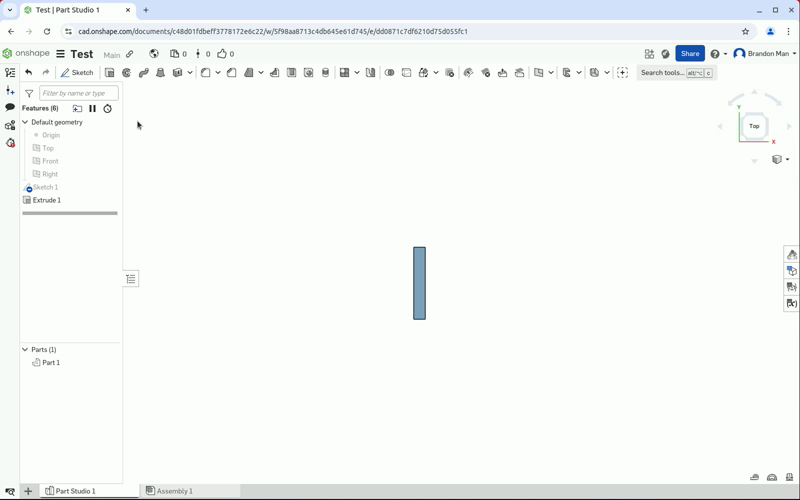
mouse_move(73, 189)
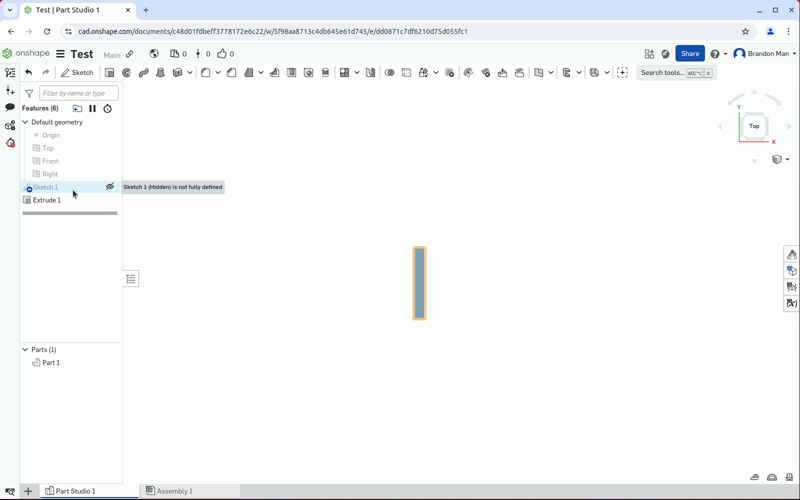
click(73, 189)
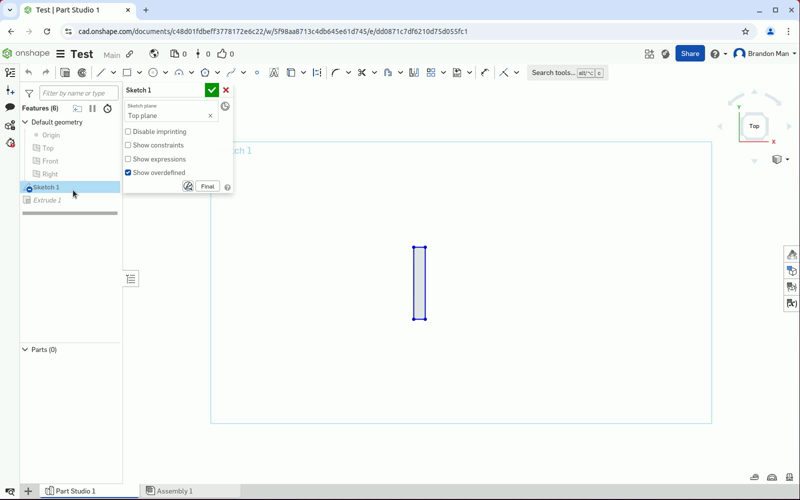
mouse_move(229, 92)
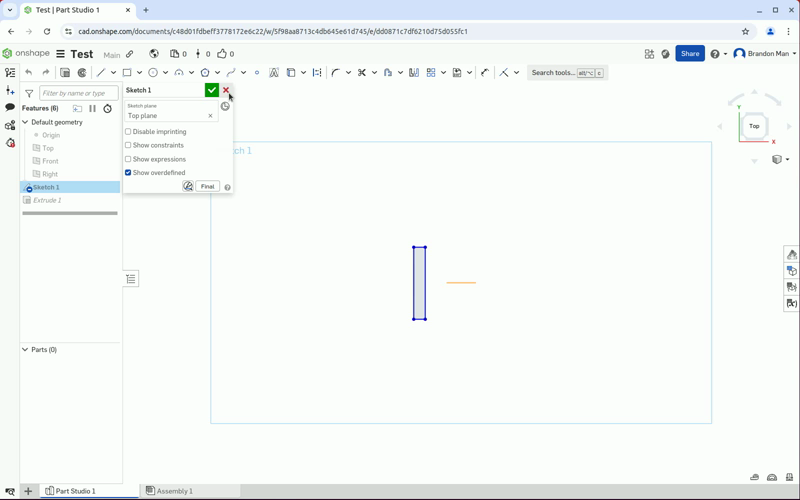
click(229, 92)
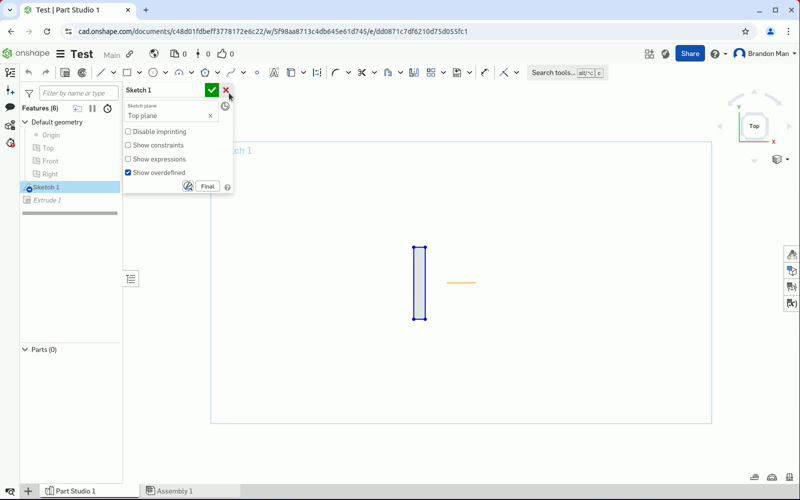
key(shift+s)
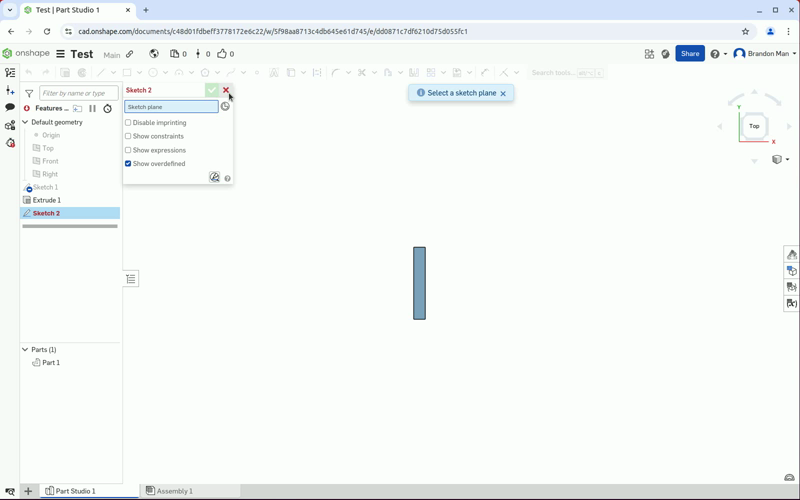
mouse_move(73, 150)
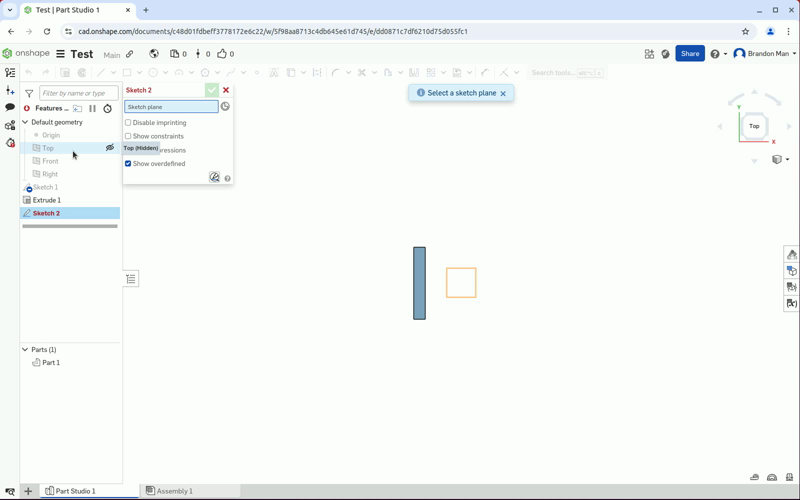
click(73, 150)
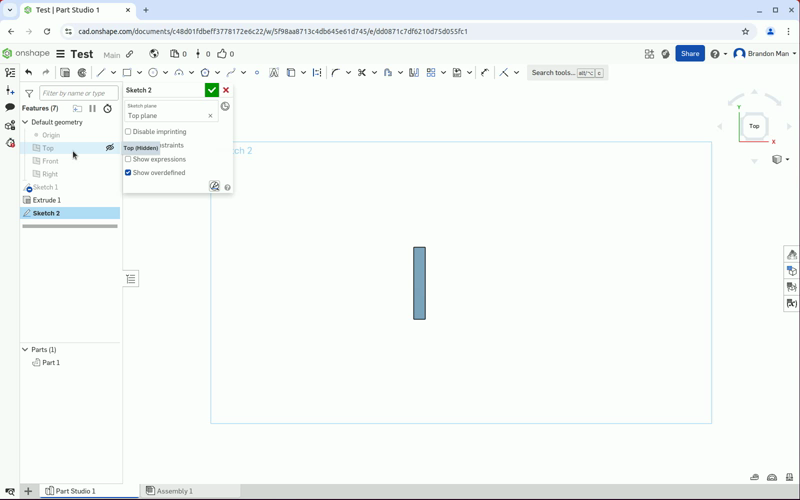
mouse_move(73, 352)
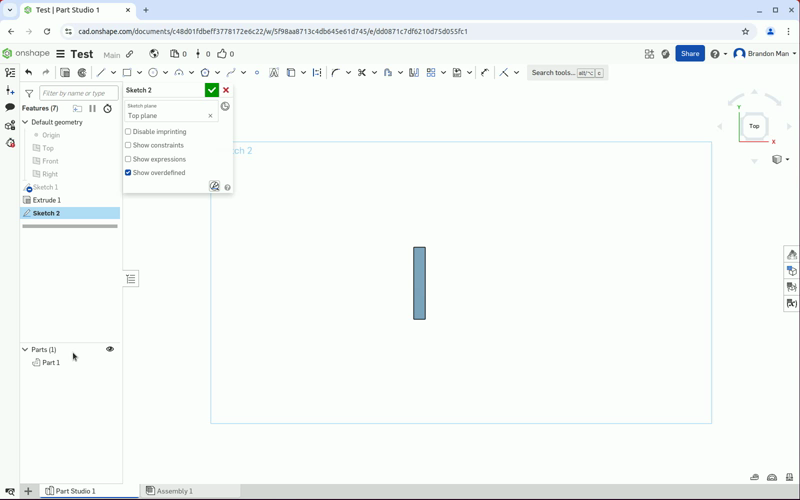
key(y)
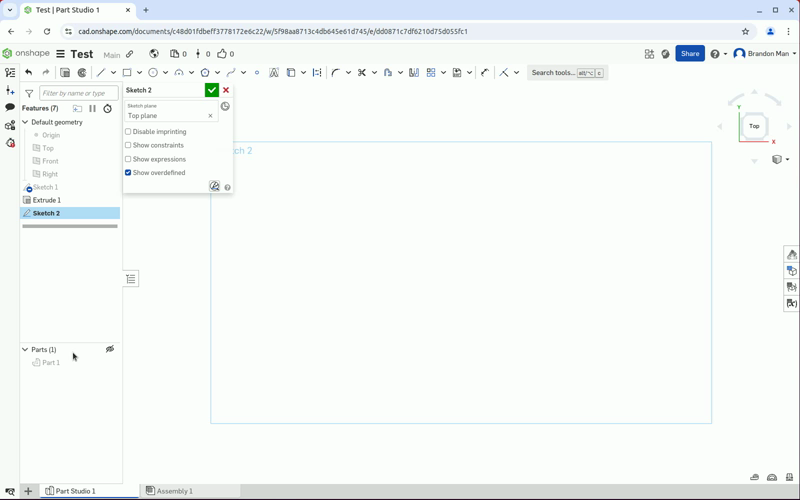
key(l)
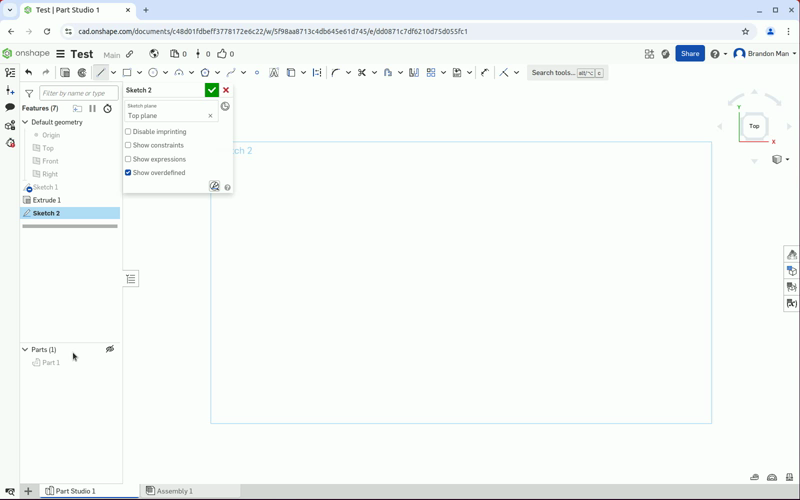
key_down(shift)
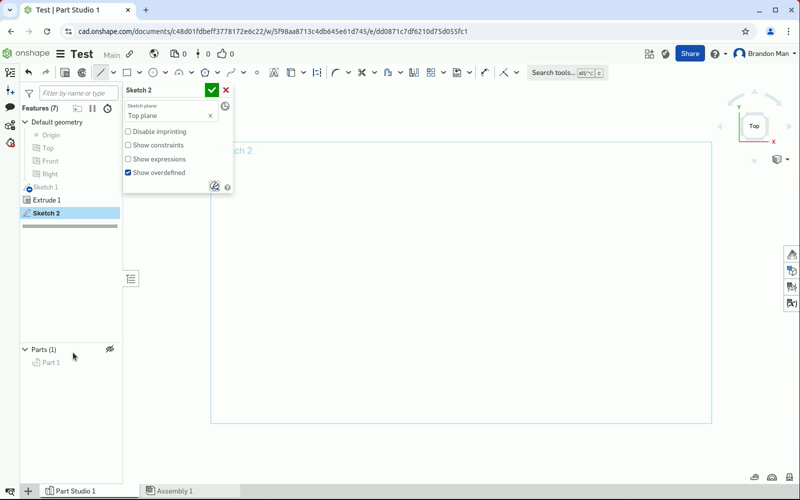
mouse_move(495, 319)
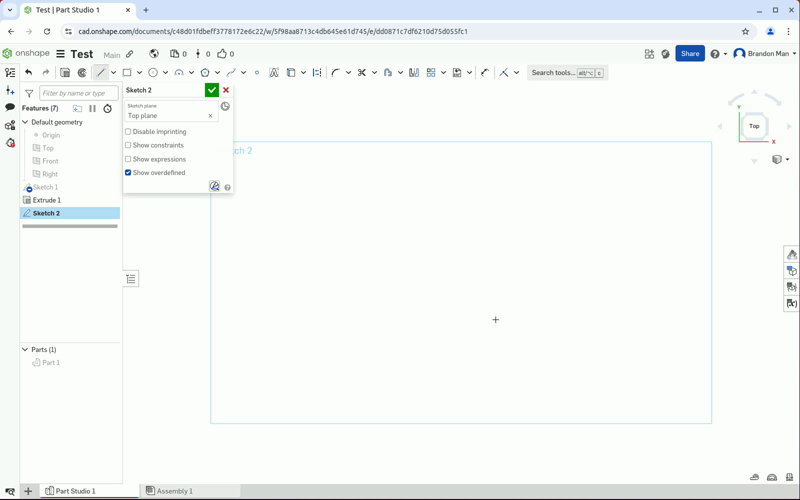
click(495, 319)
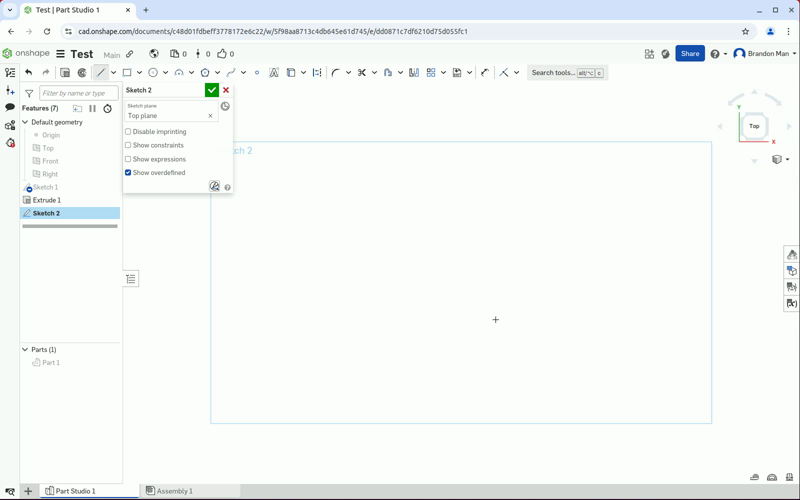
key_up(shift)
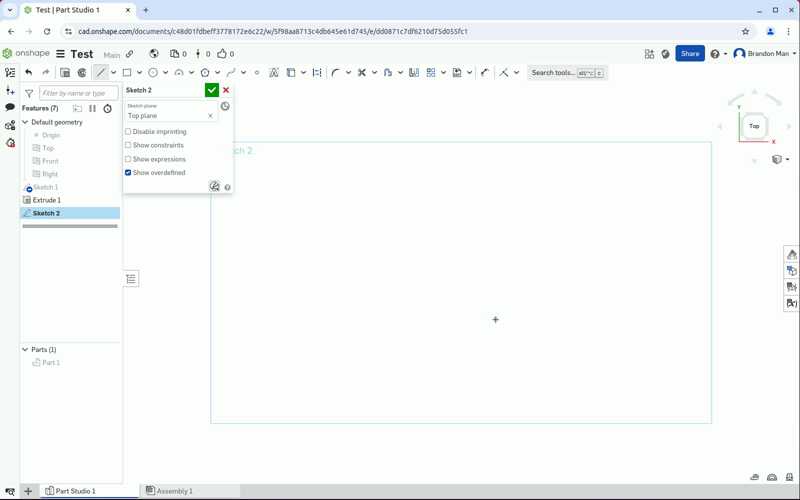
key_down(shift)
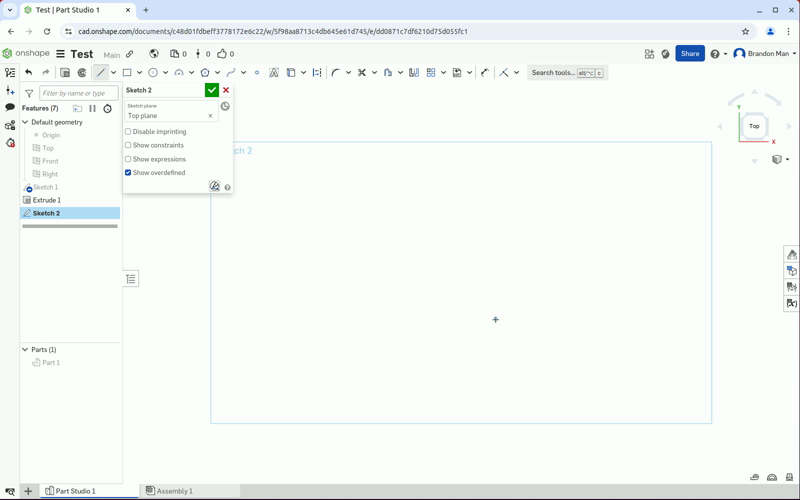
mouse_move(525, 319)
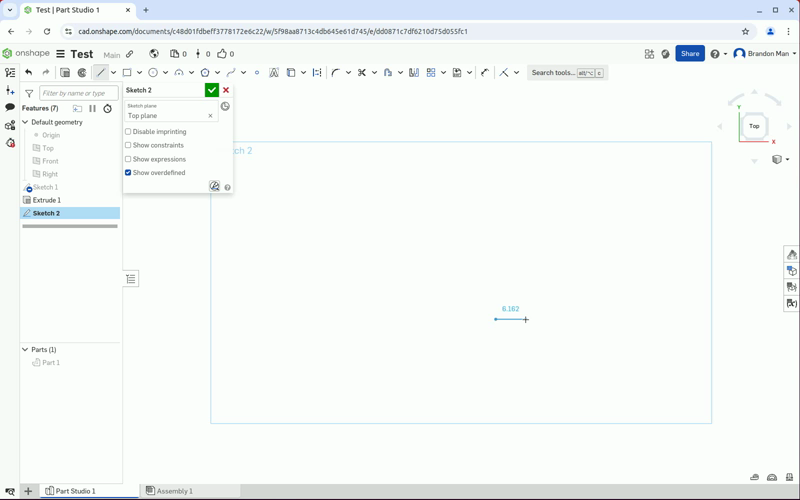
mouse_move(507, 319)
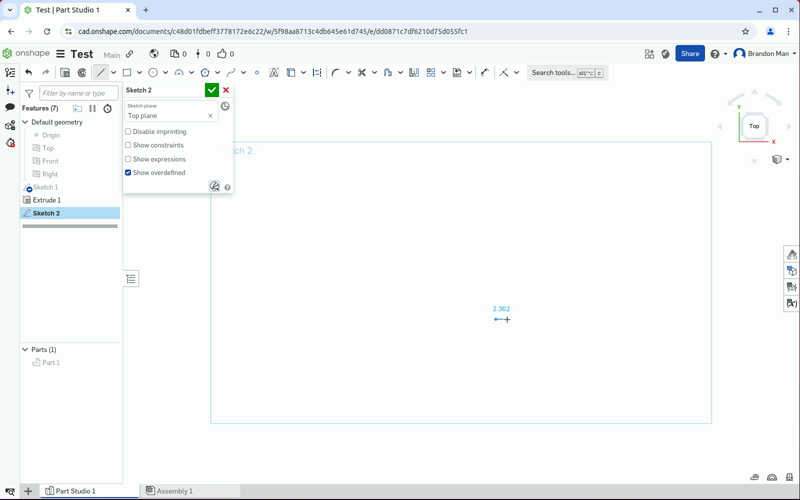
click(507, 319)
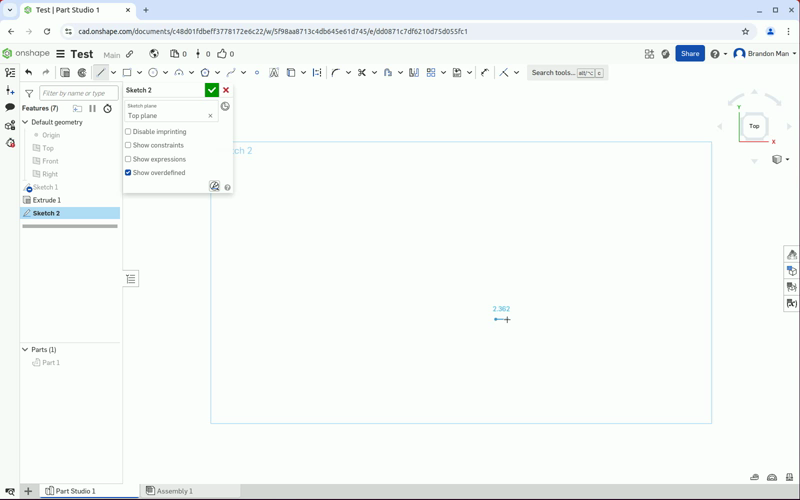
key_up(shift)
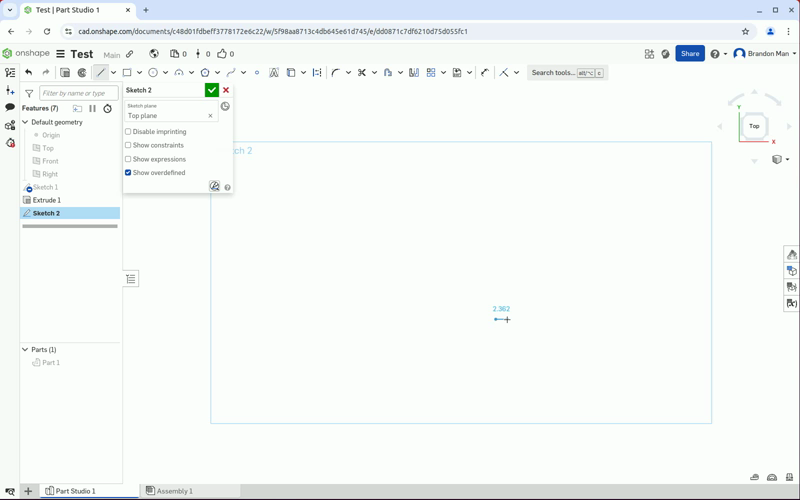
key_down(shift)
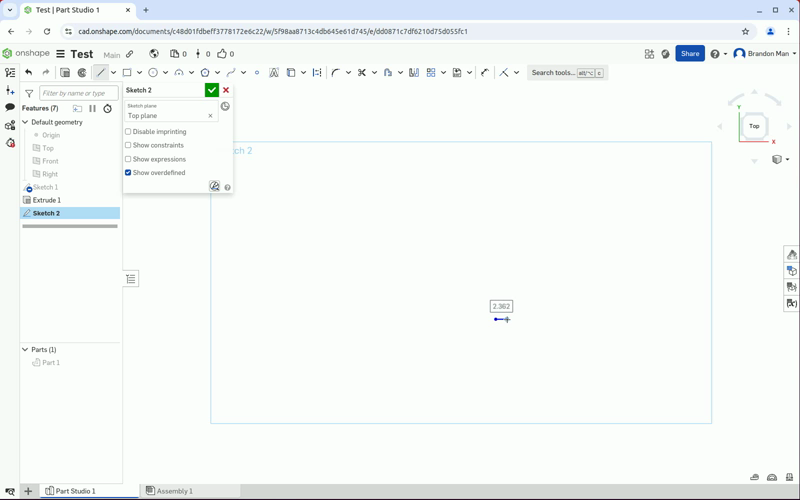
mouse_move(507, 247)
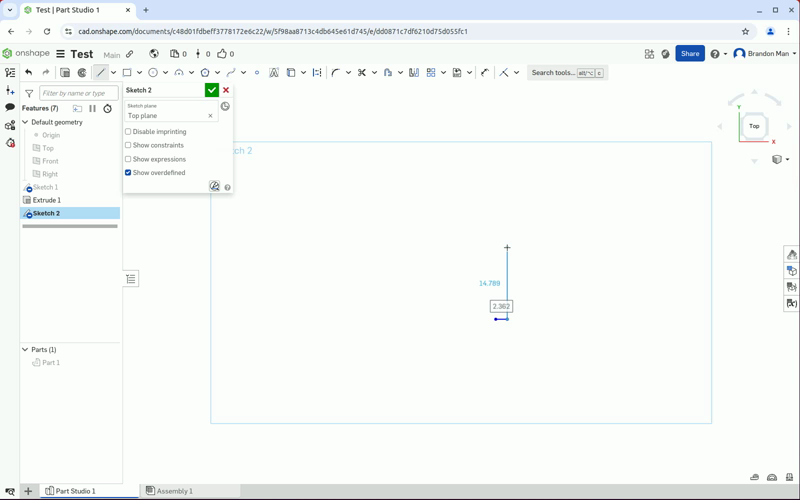
click(507, 247)
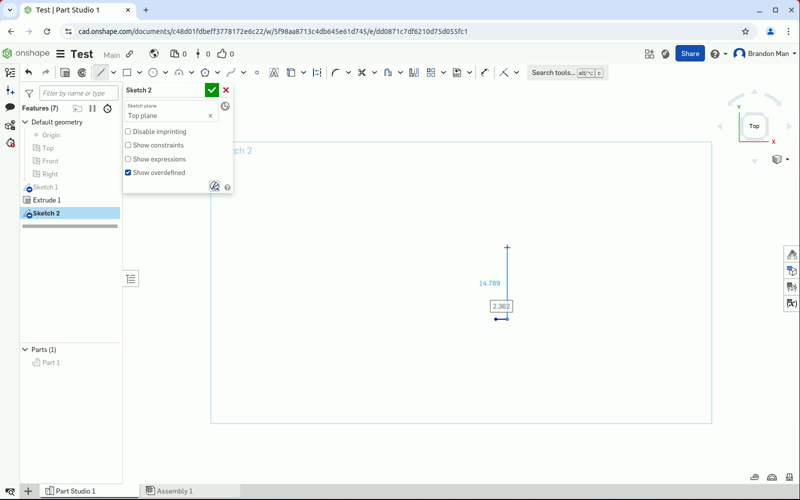
key_up(shift)
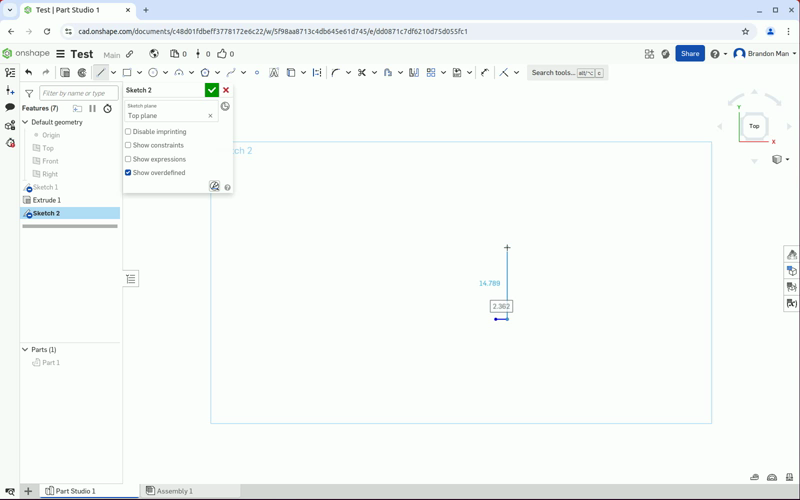
key_down(shift)
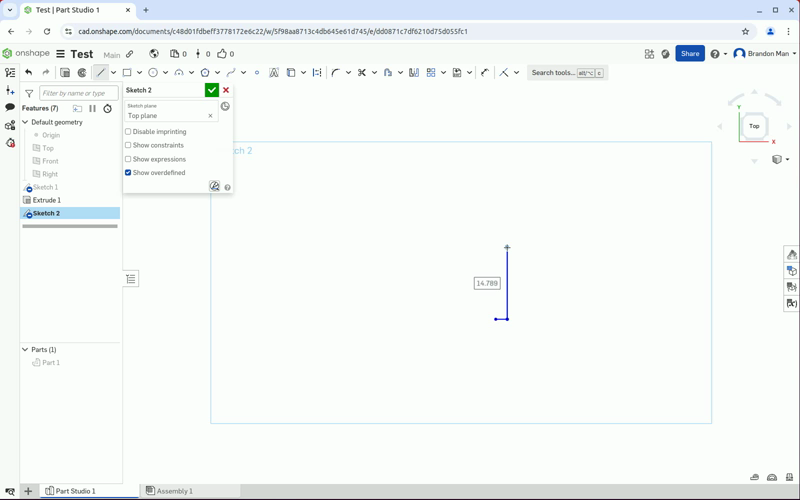
mouse_move(537, 247)
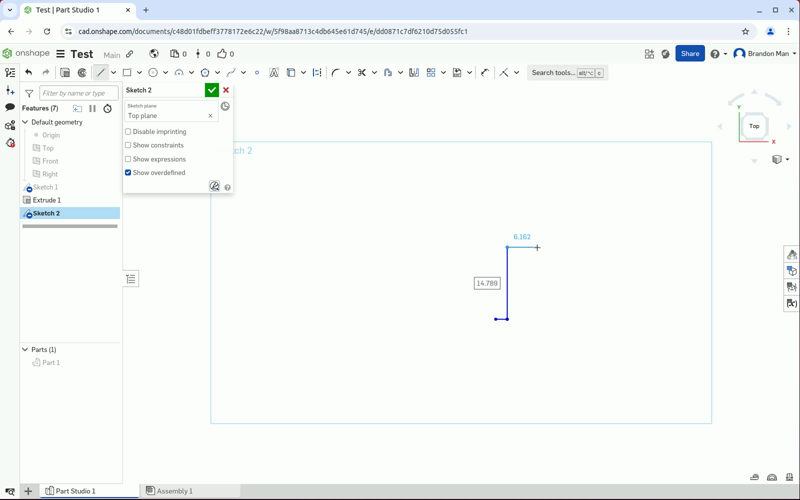
mouse_move(495, 247)
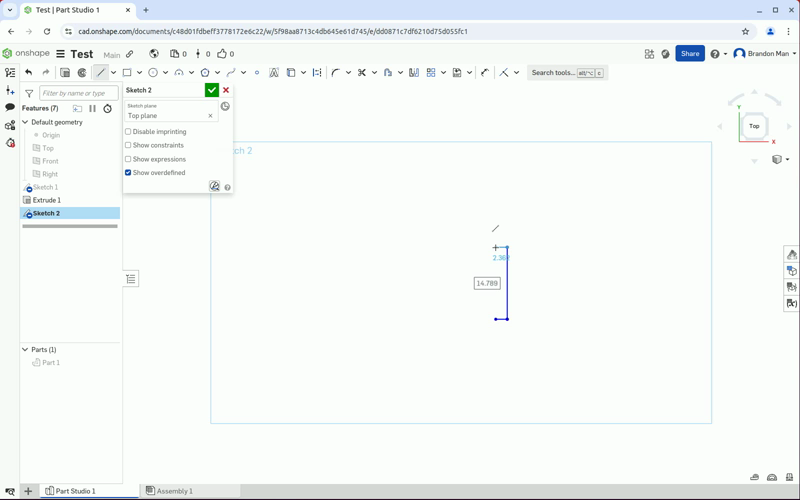
click(495, 247)
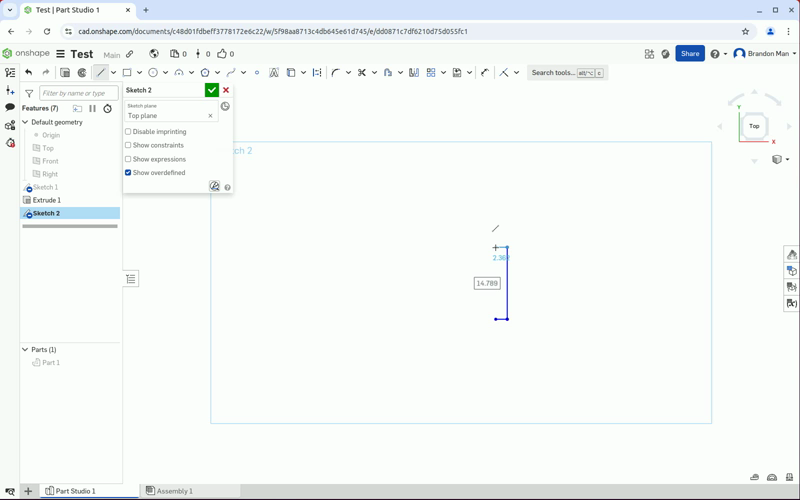
key_up(shift)
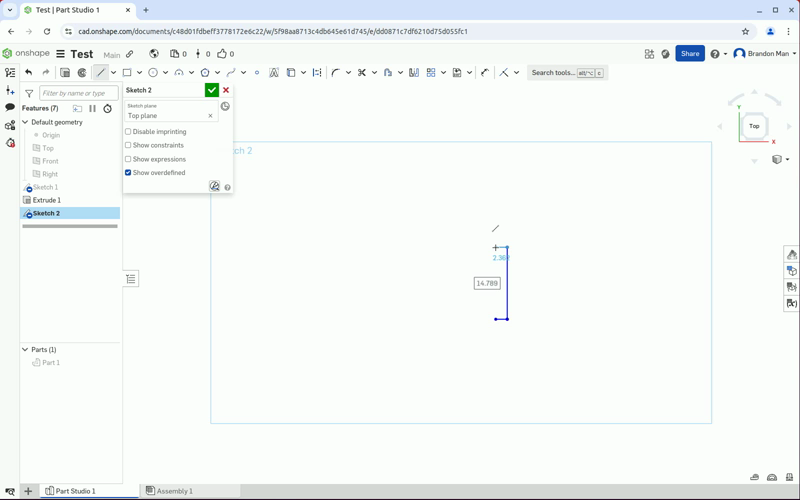
key_down(shift)
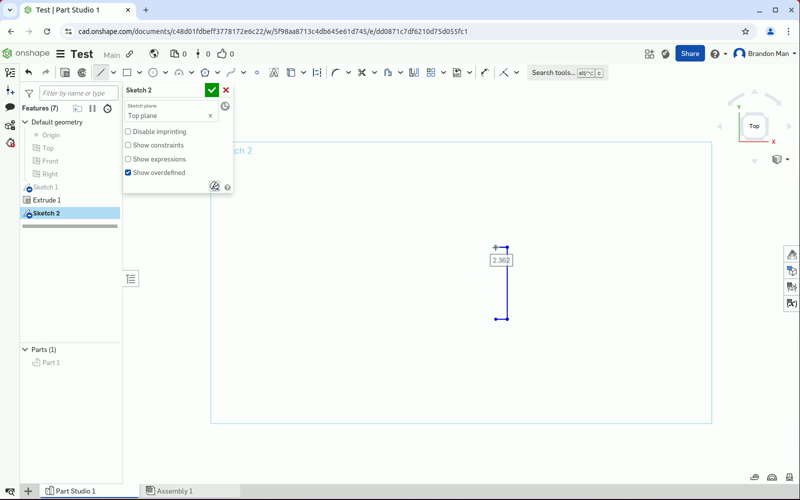
mouse_move(495, 319)
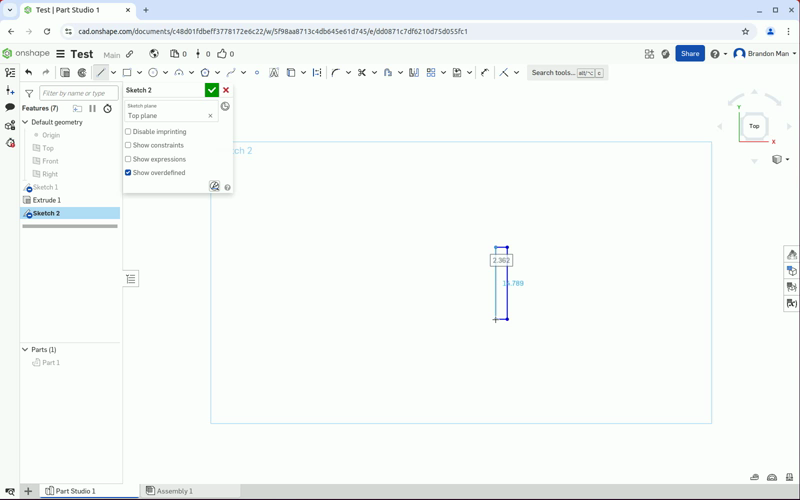
key_up(shift)
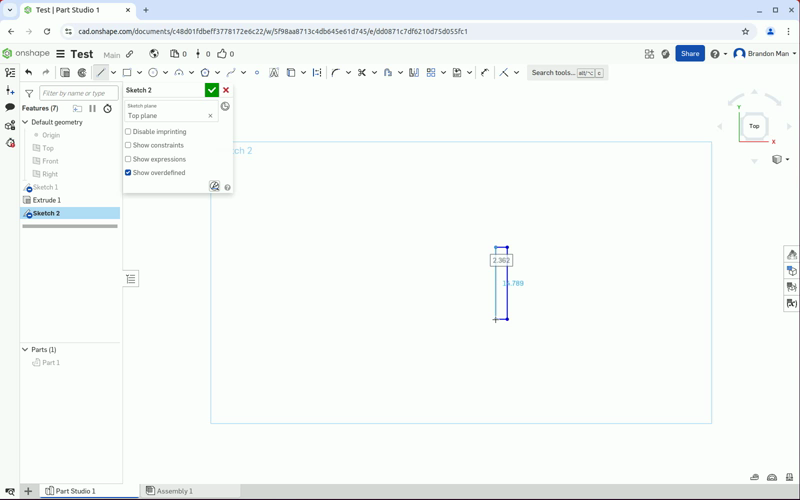
click(495, 319)
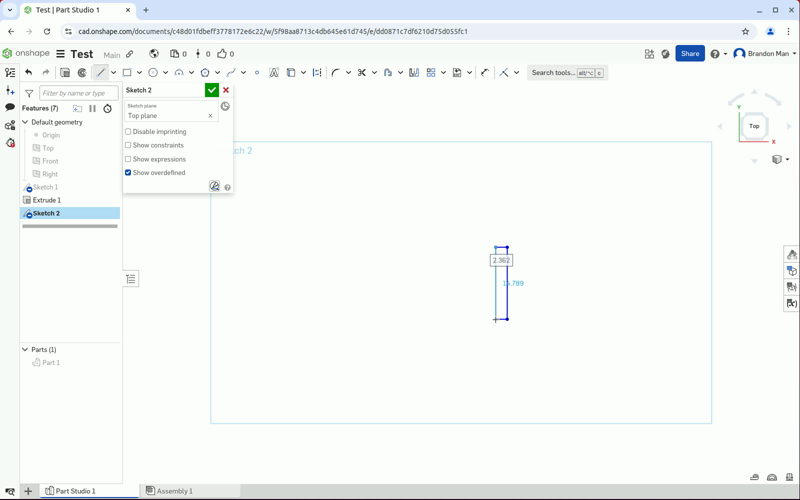
key(esc)
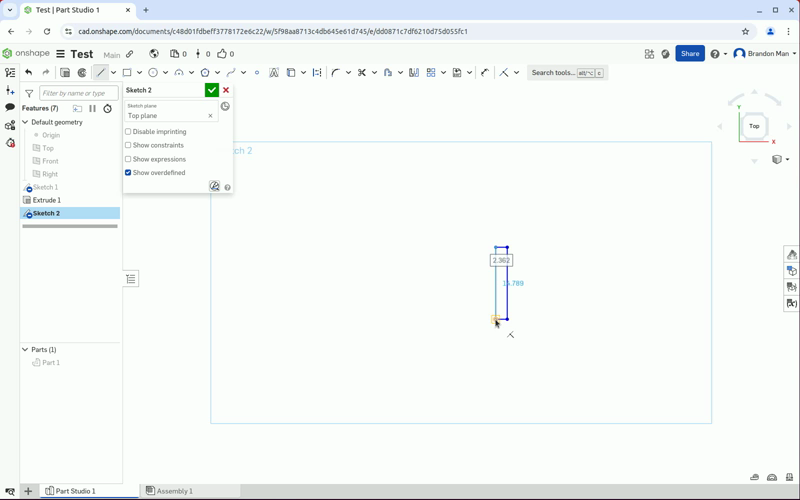
mouse_move(498, 278)
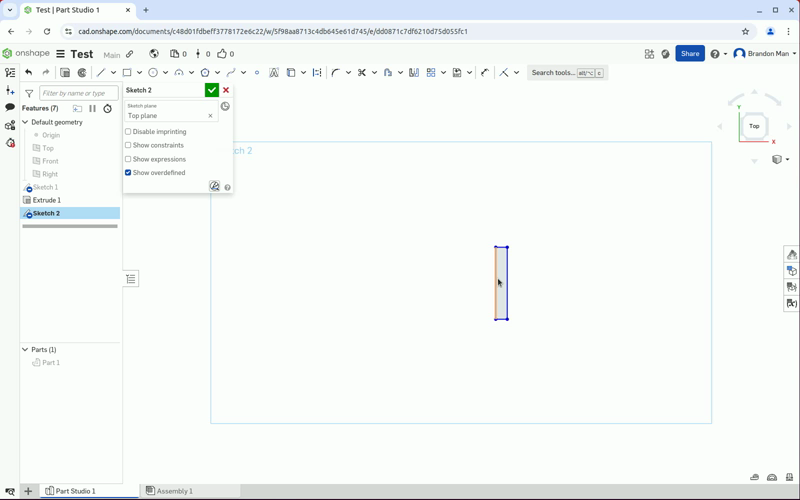
scroll(6)
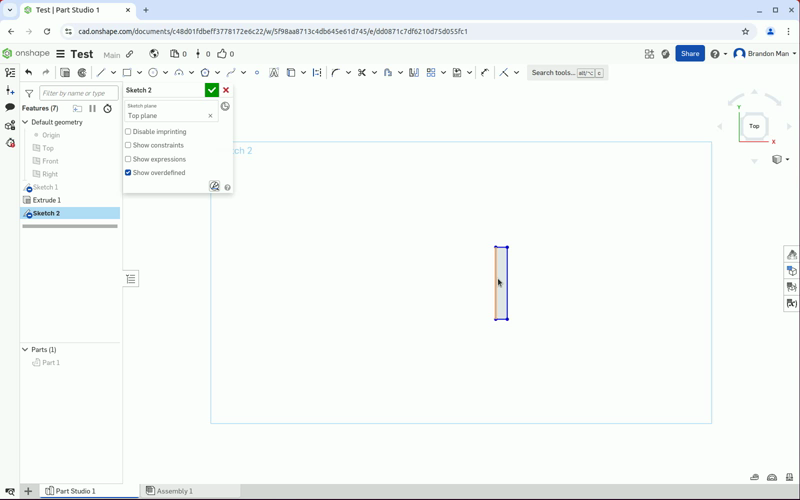
scroll(6)
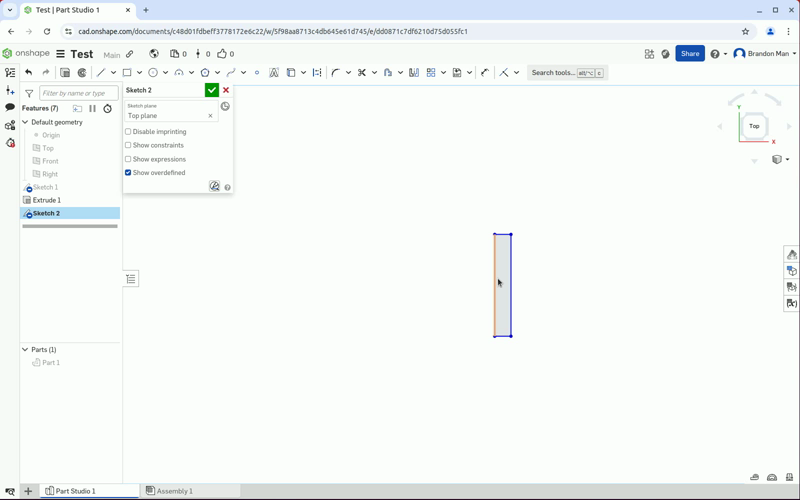
scroll(6)
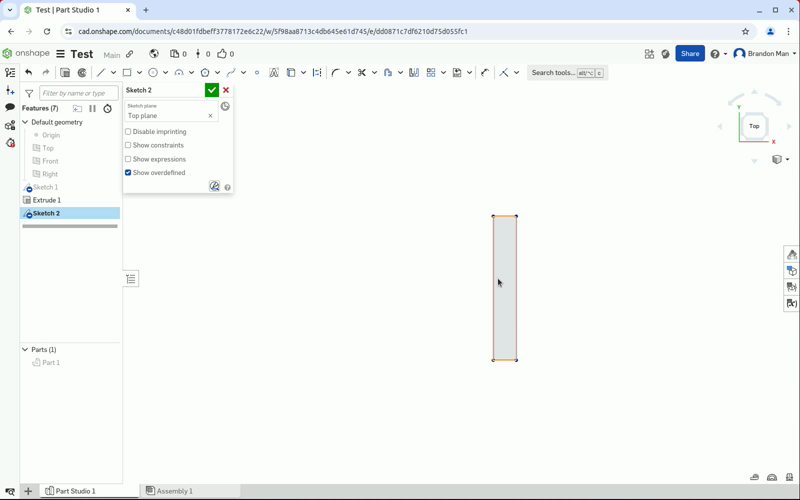
scroll(6)
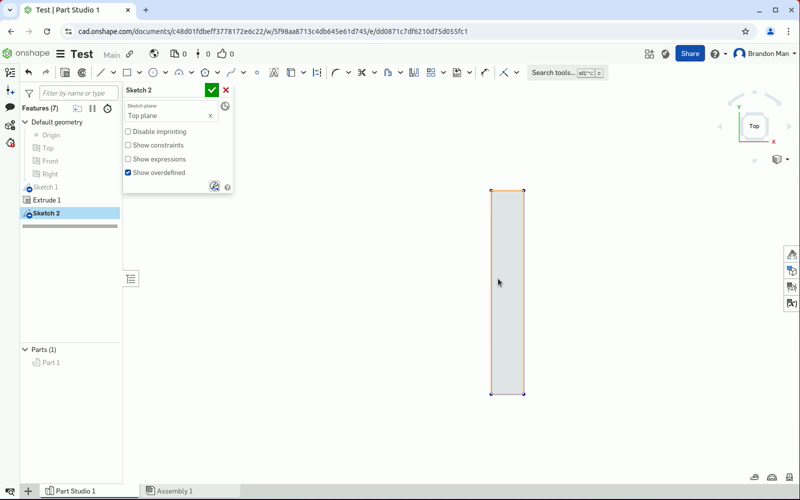
scroll(6)
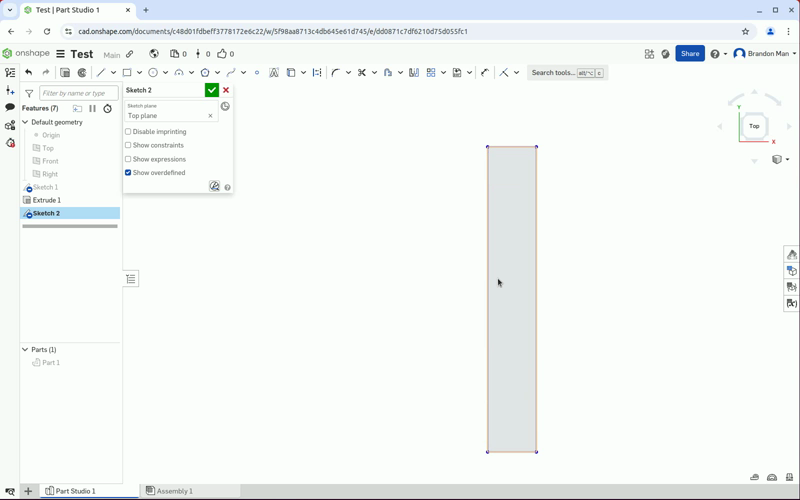
scroll(6)
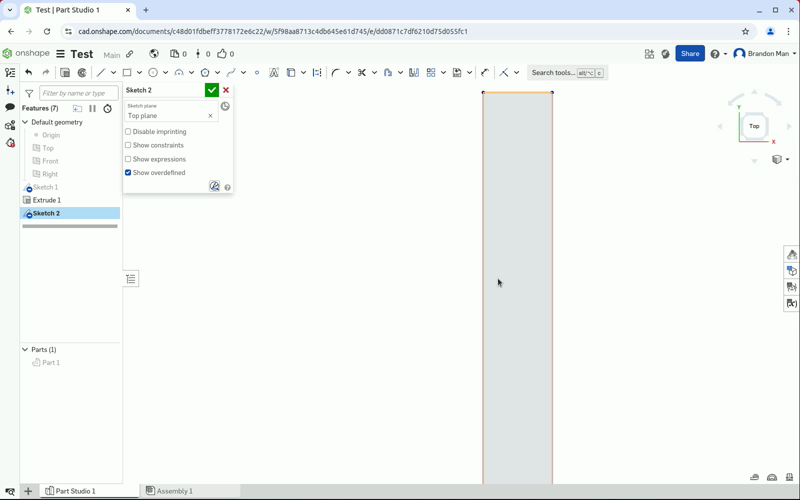
scroll(6)
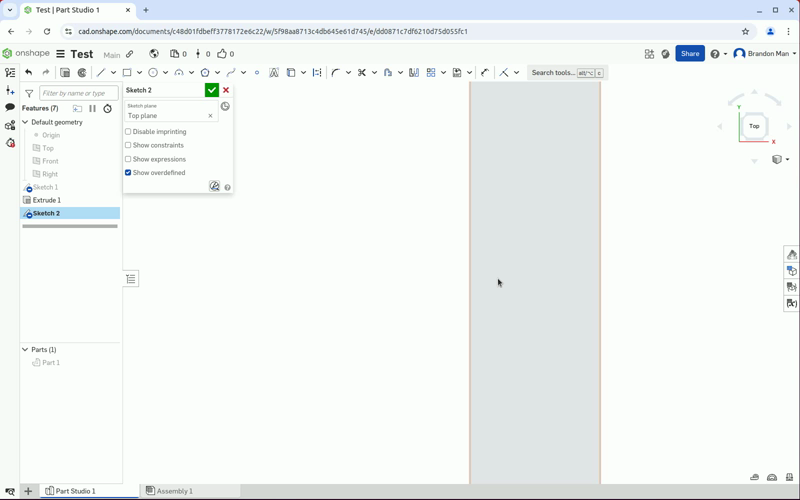
click(498, 278)
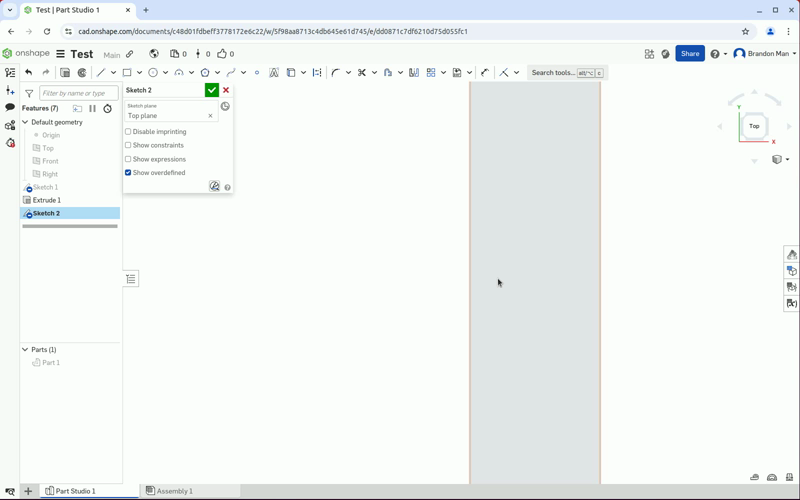
scroll(-6)
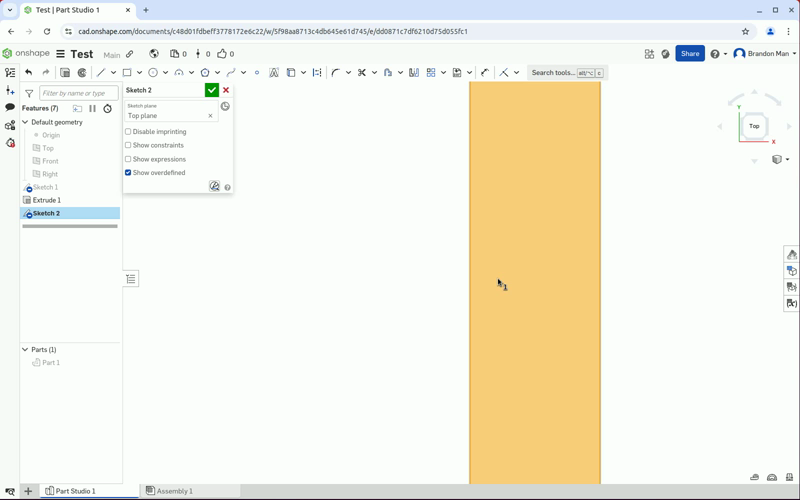
scroll(-6)
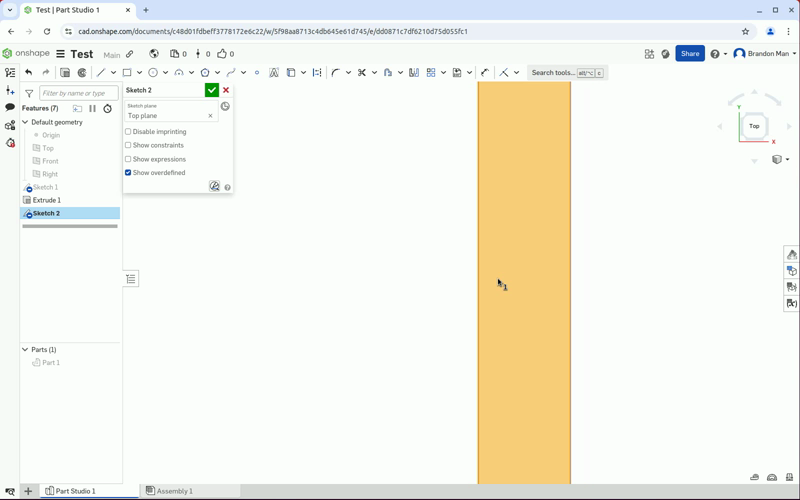
scroll(-6)
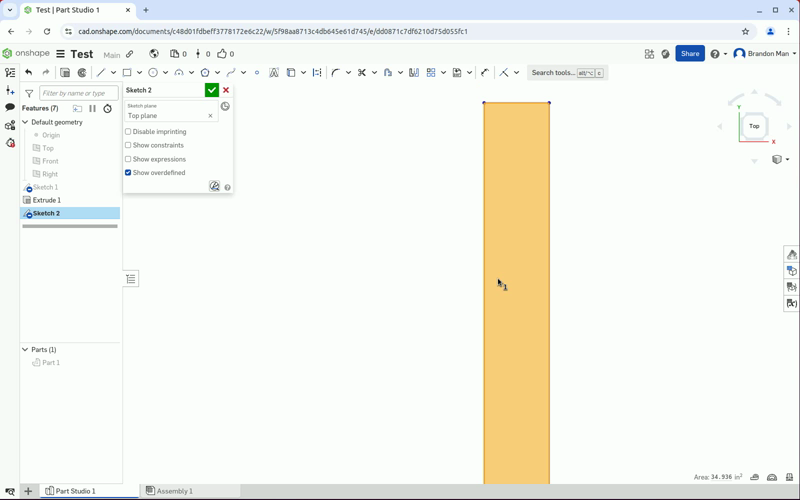
scroll(-6)
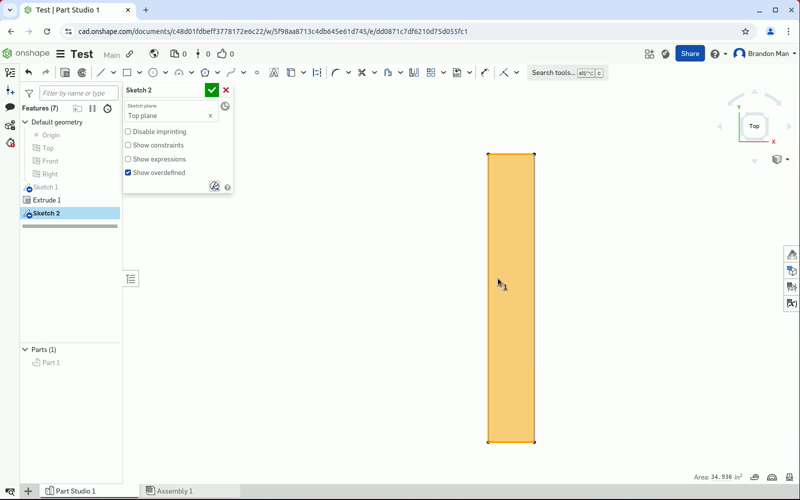
scroll(-6)
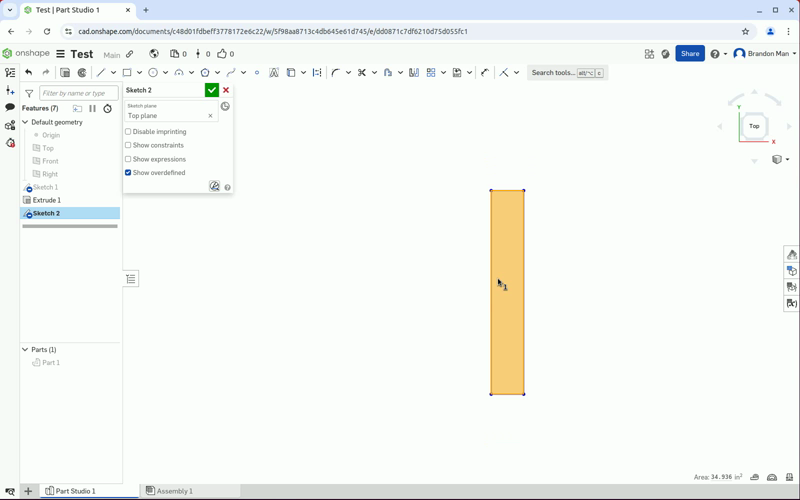
scroll(-6)
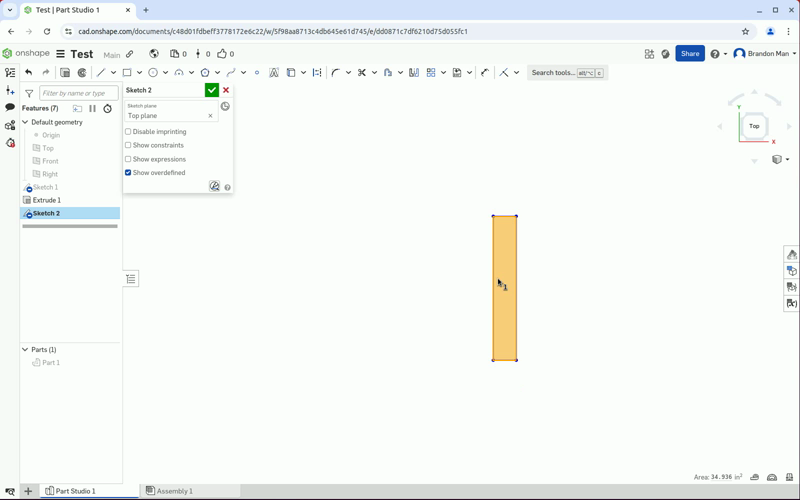
scroll(-6)
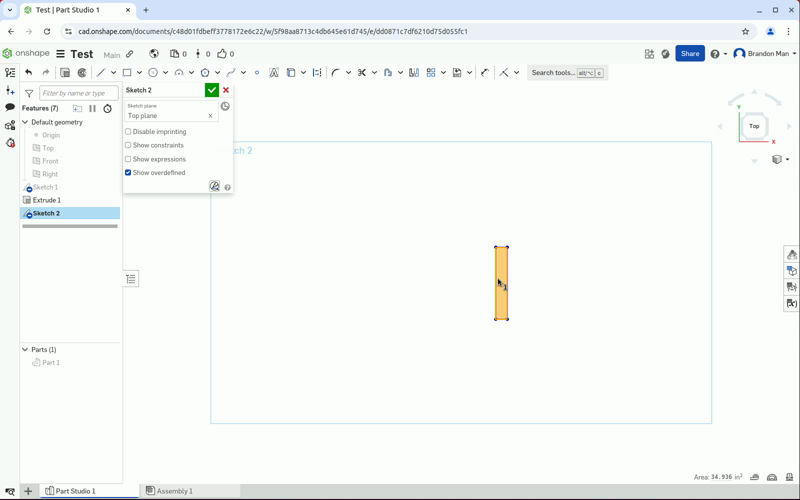
mouse_move(73, 352)
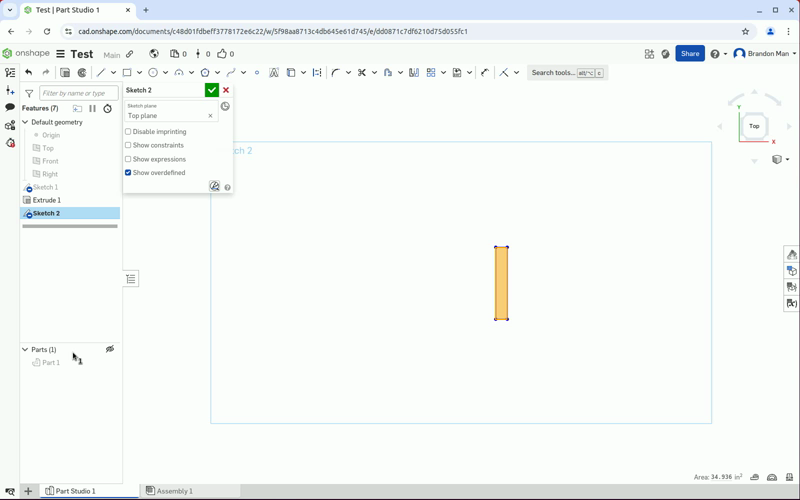
key(shift+y)
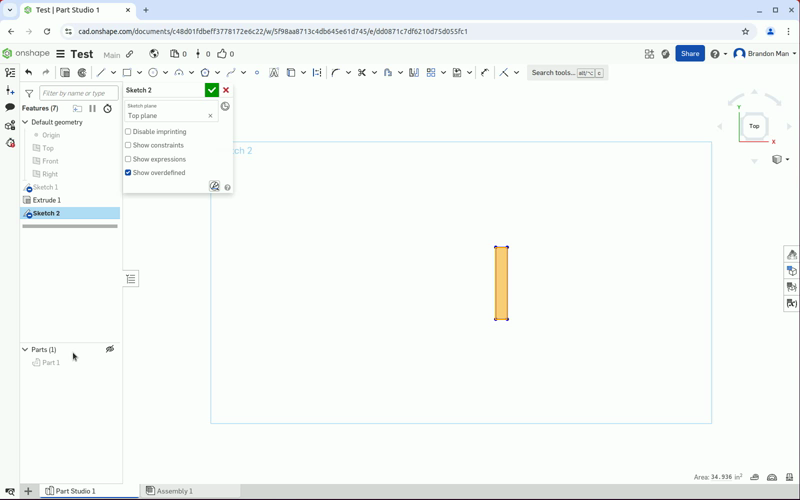
key(shift+e)
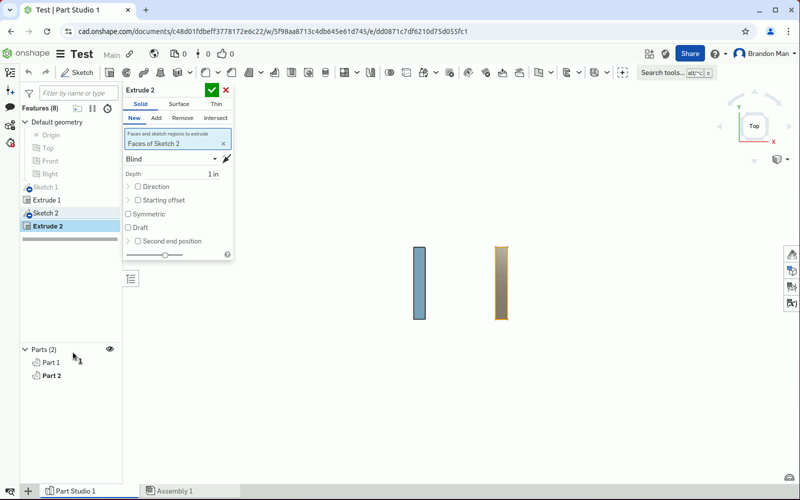
mouse_move(143, 106)
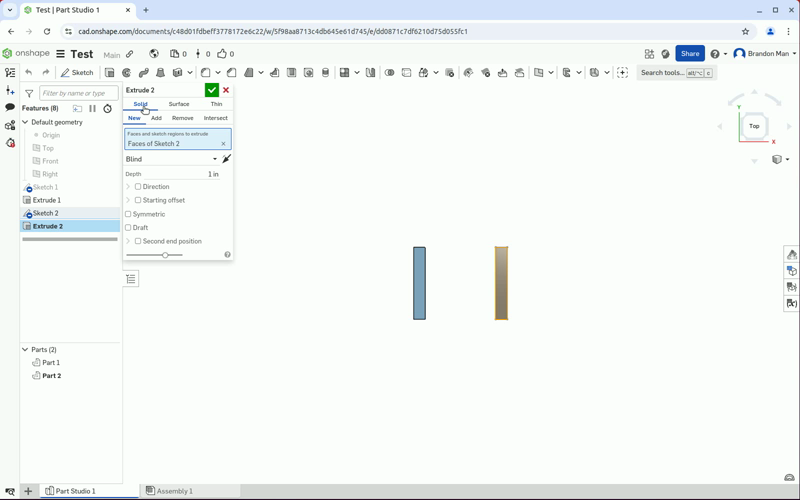
click(143, 106)
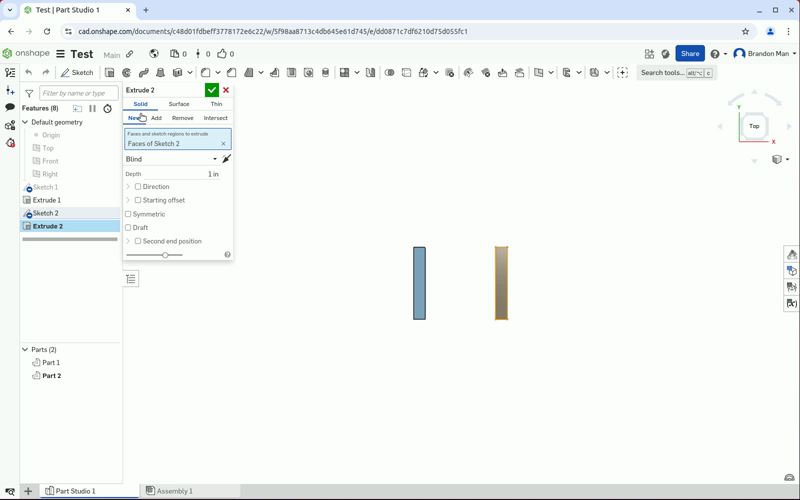
mouse_move(137, 120)
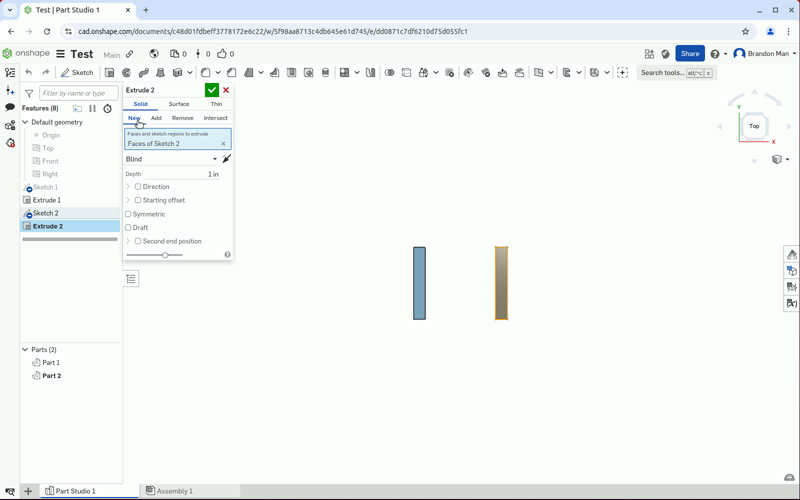
click(137, 120)
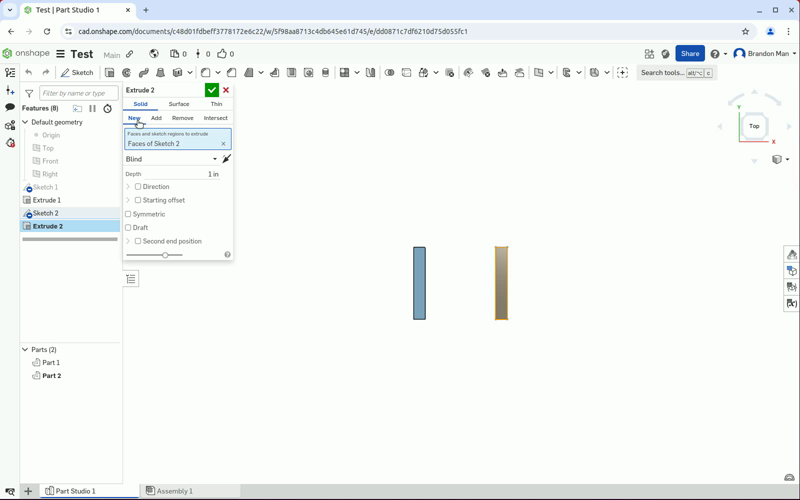
key(tab, 4)
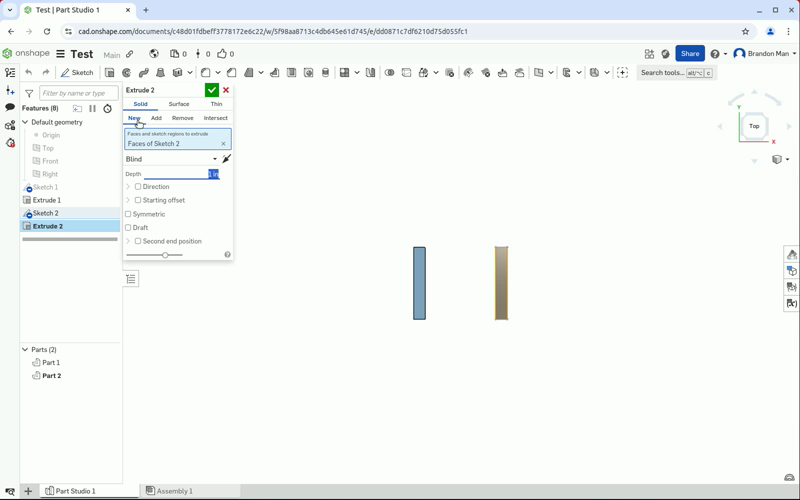
text(9.388)
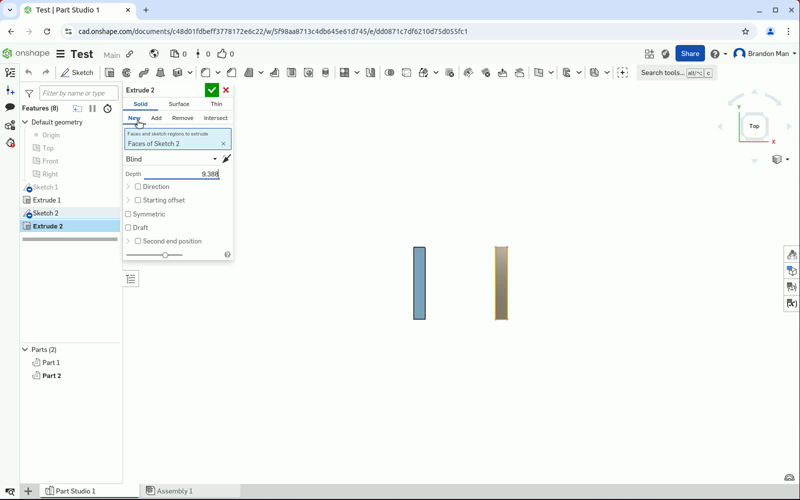
key(enter)
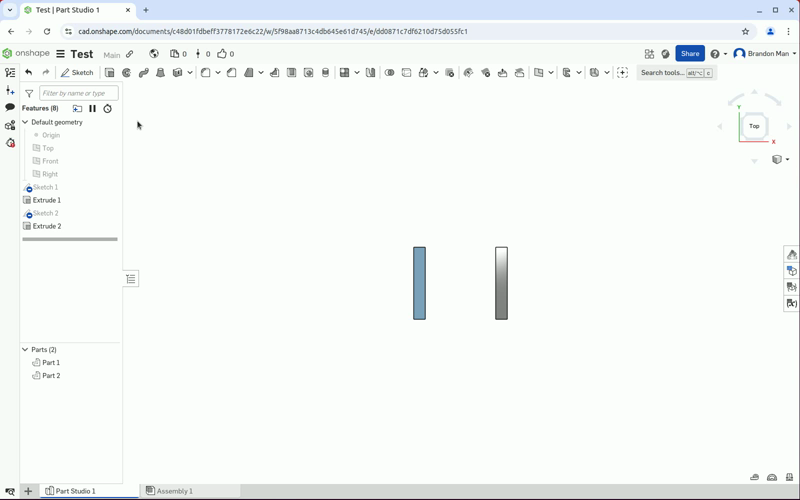
key(shift+h)
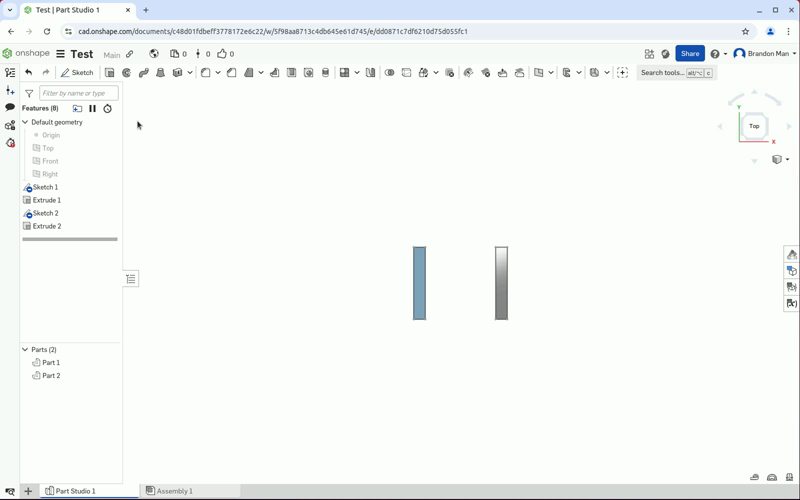
key(shift+h)
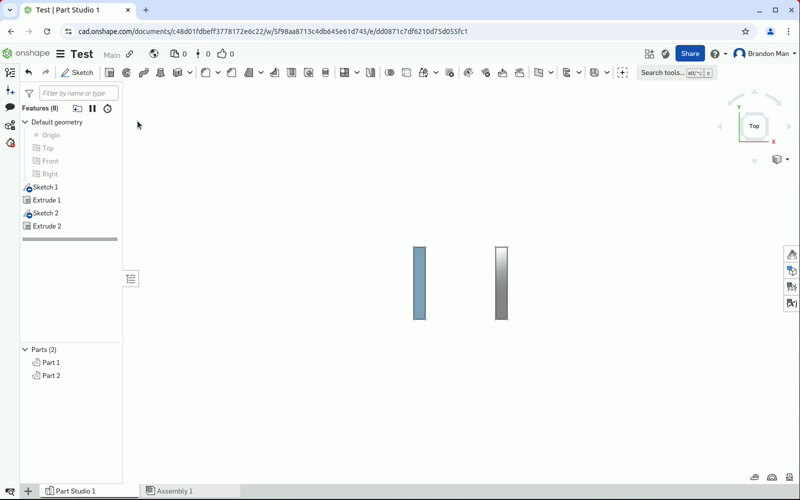
key(shift+7)
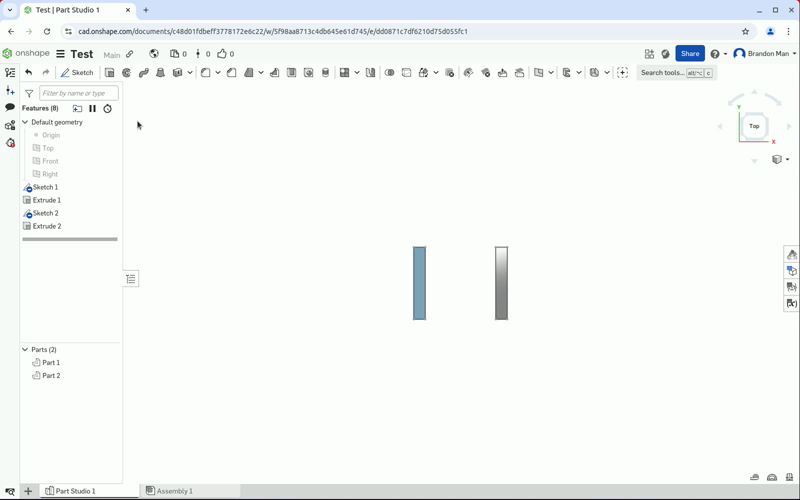
key(up, 3)
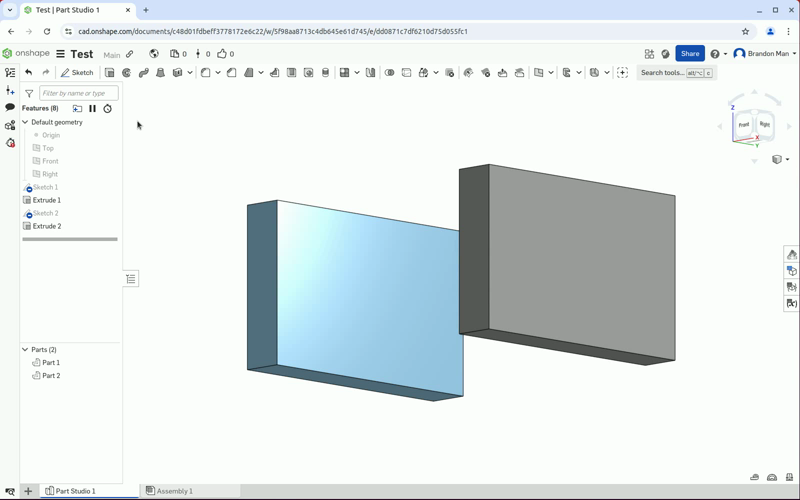
key(left, 3)
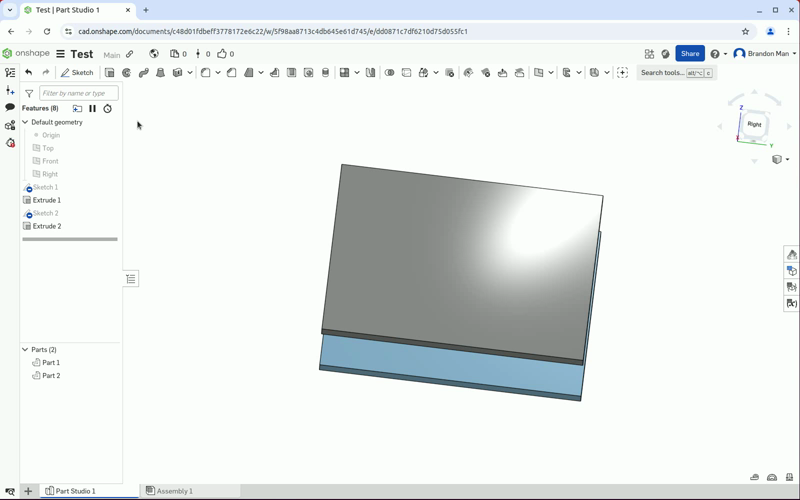
key(right, 3)
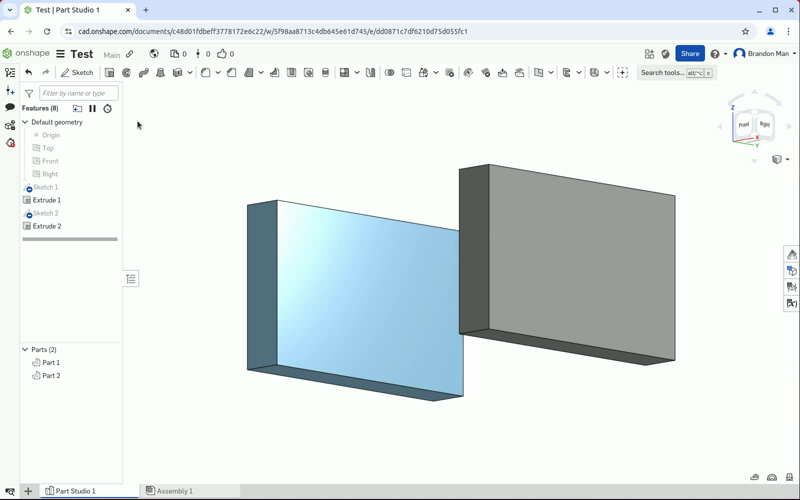
key(down, 3)
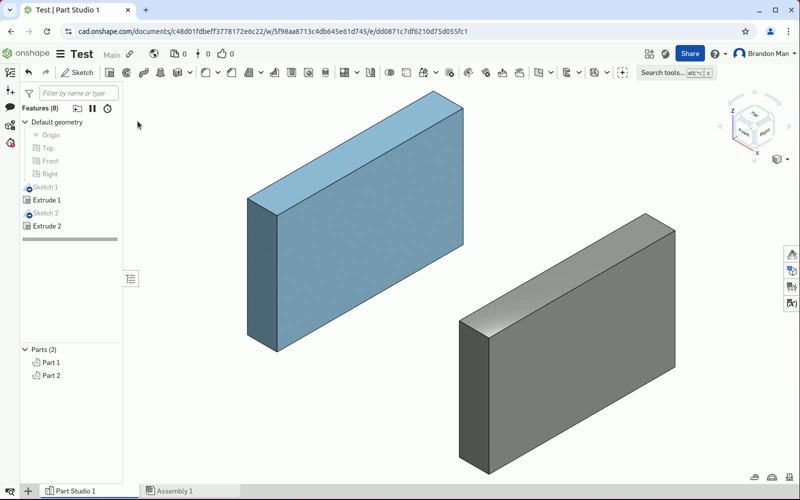
mouse_move(73, 189)
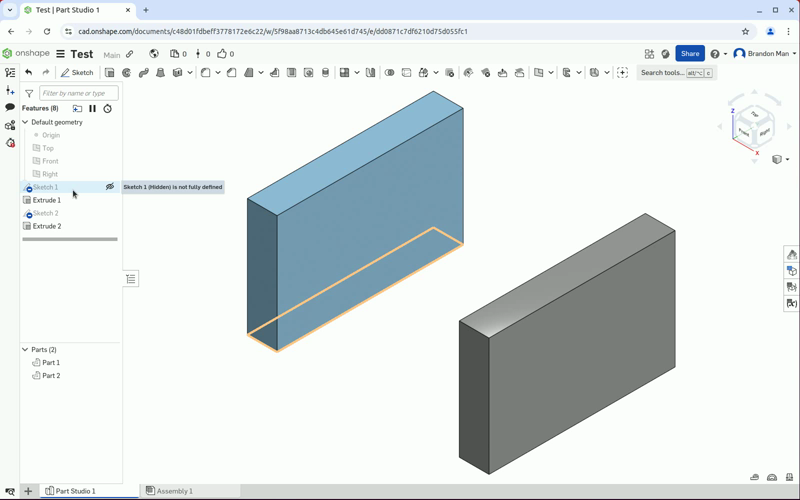
click(73, 189)